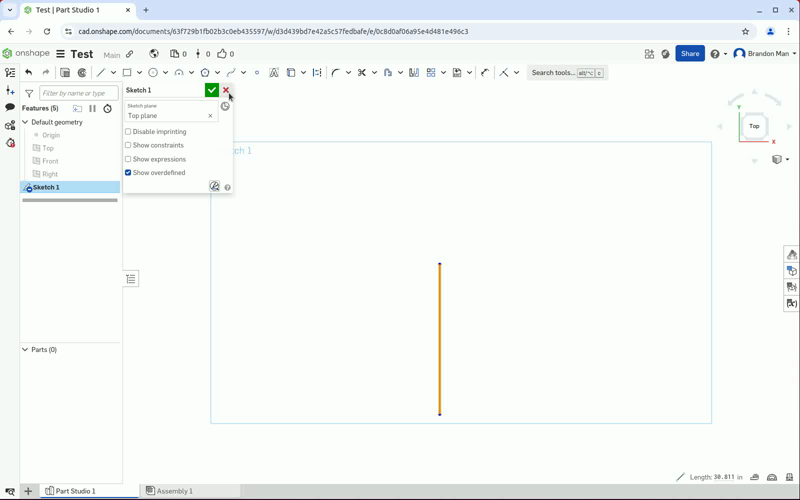
key(shift+h)
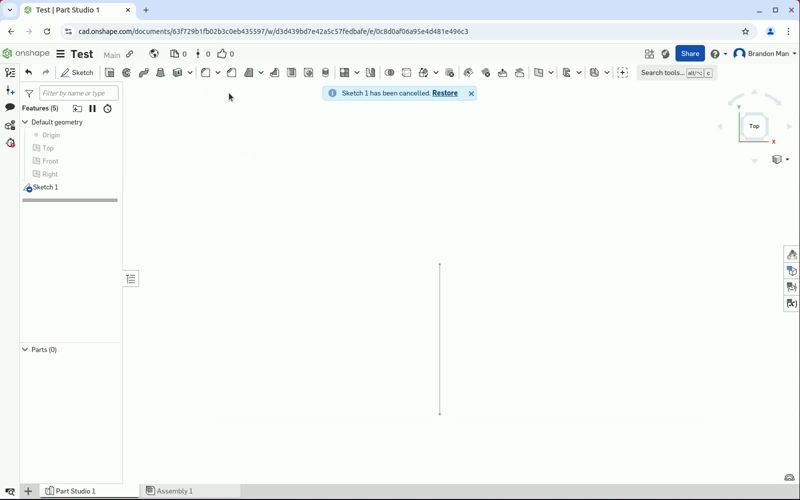
key(shift+s)
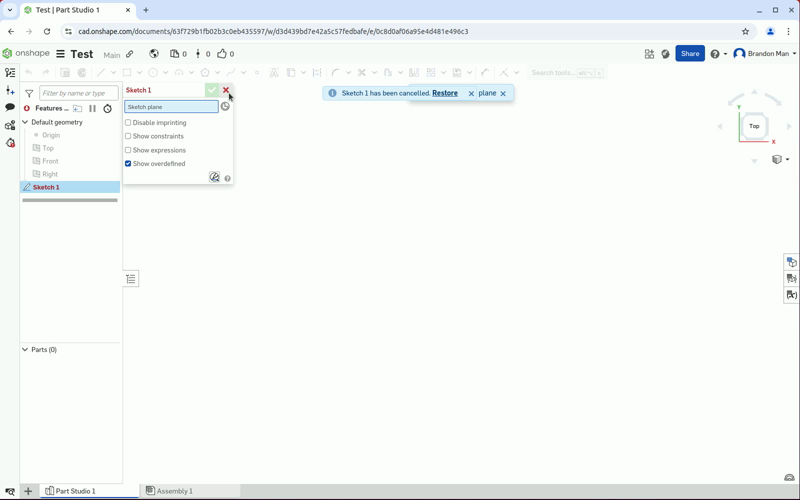
mouse_move(73, 150)
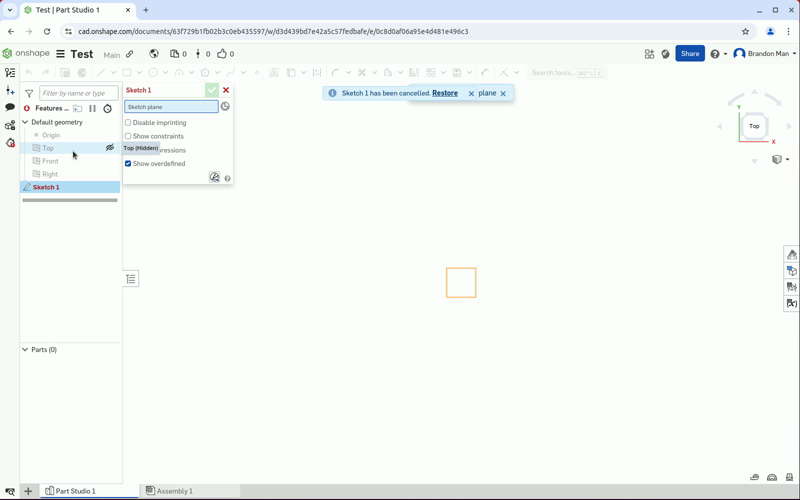
click(73, 150)
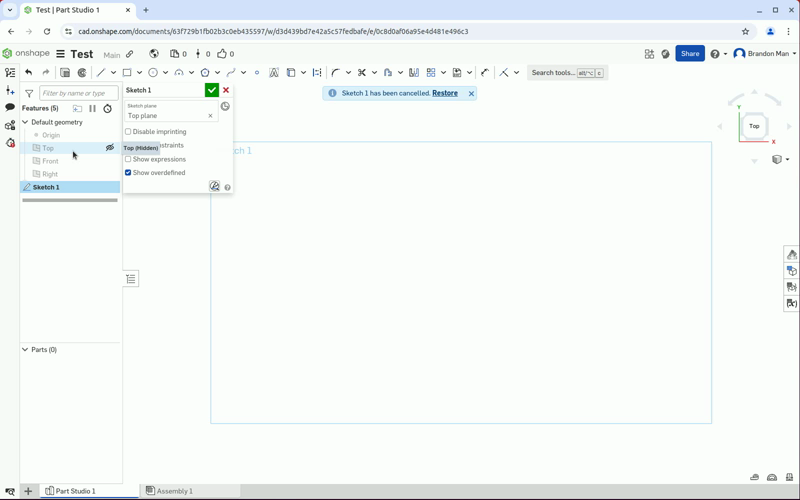
mouse_move(73, 352)
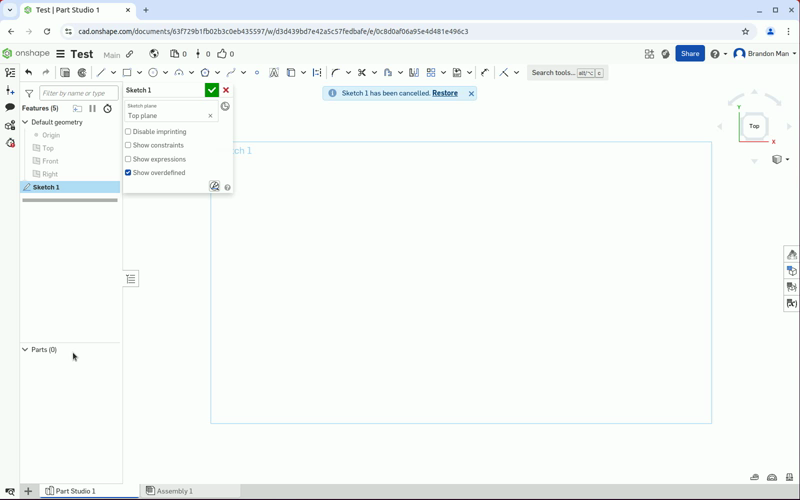
key(y)
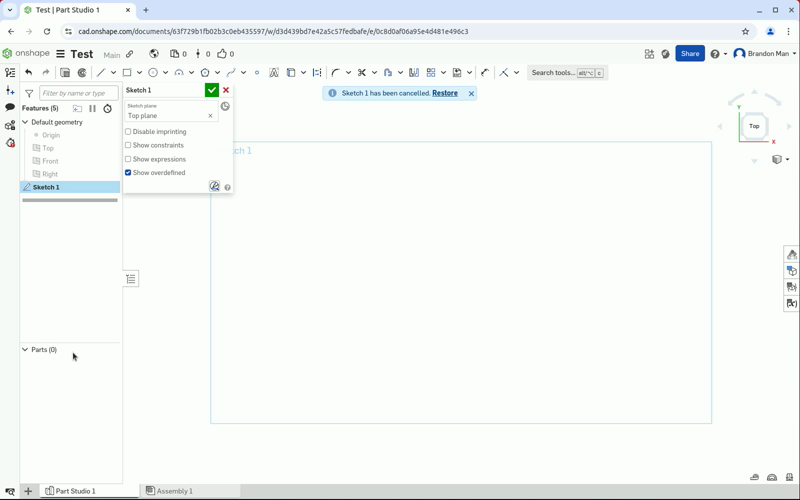
key(c)
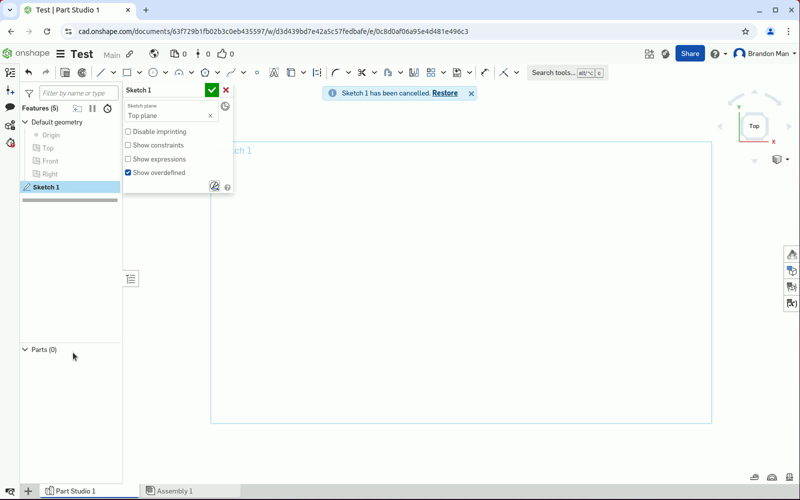
key_down(shift)
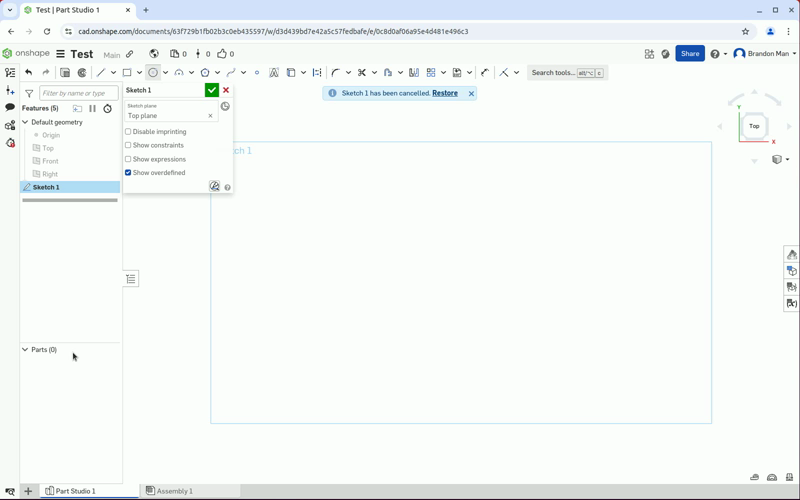
mouse_move(461, 282)
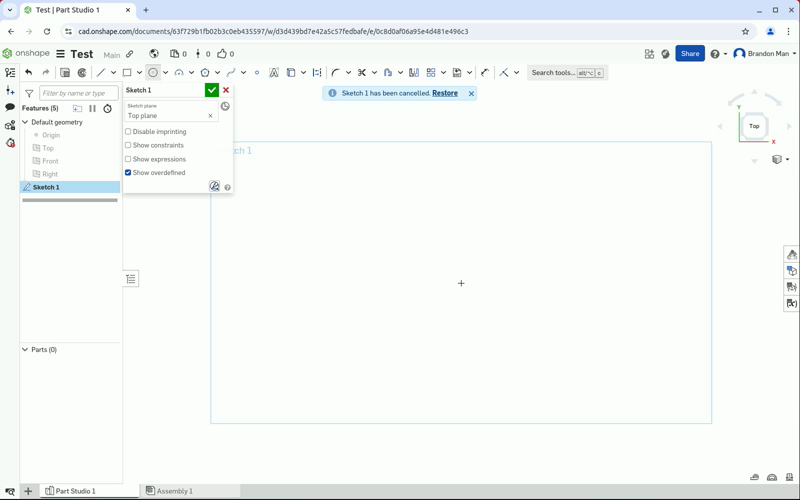
click(461, 282)
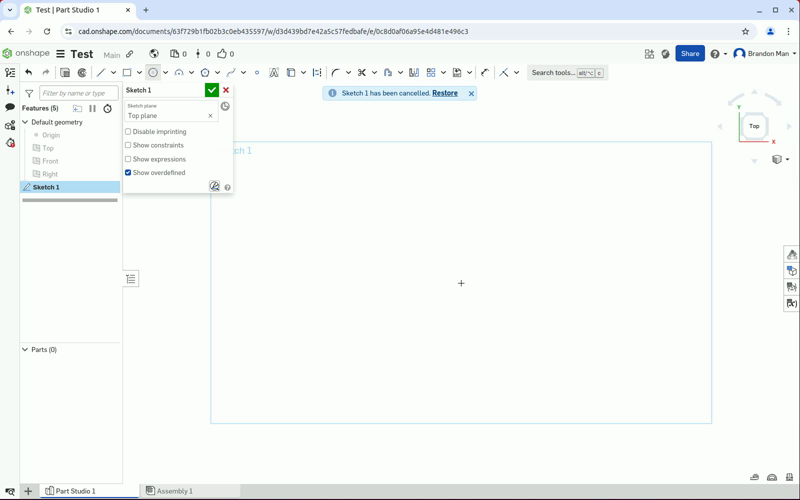
key_up(shift)
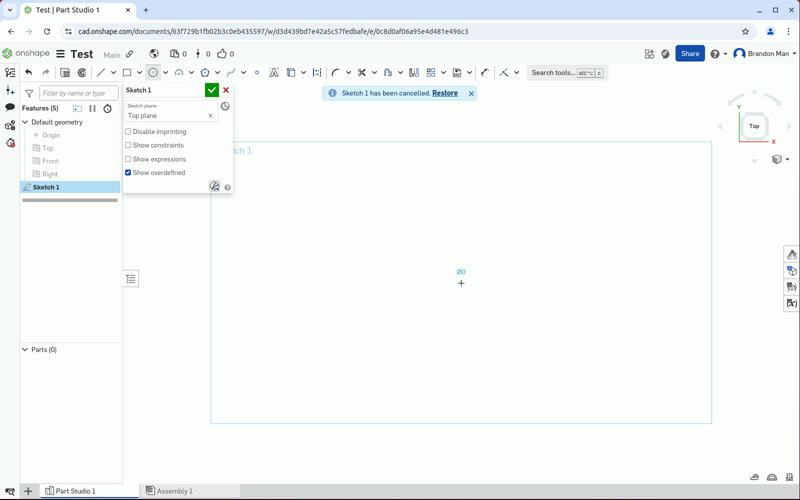
mouse_move(574, 282)
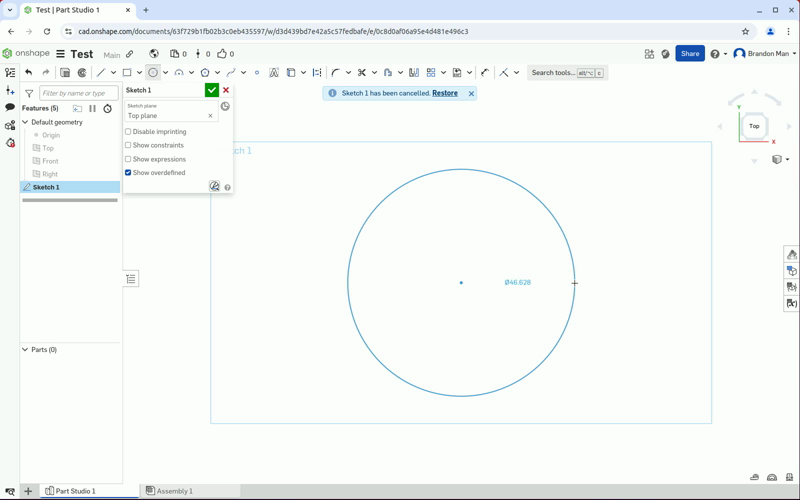
click(574, 282)
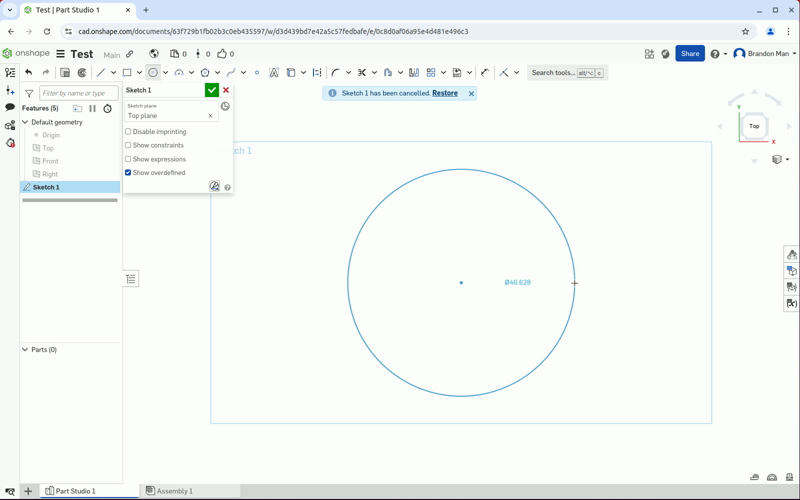
key(esc)
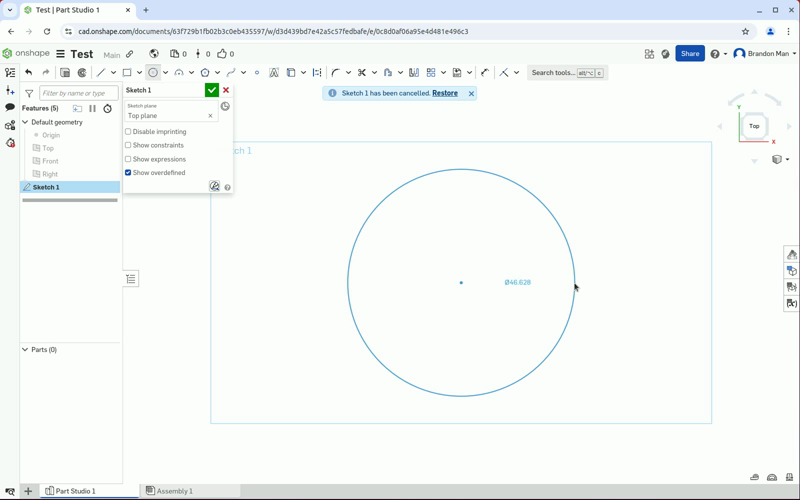
mouse_move(391, 315)
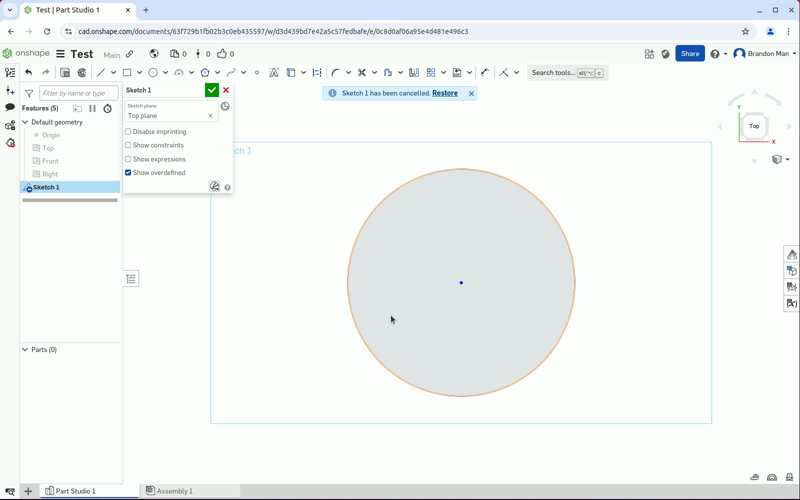
click(391, 315)
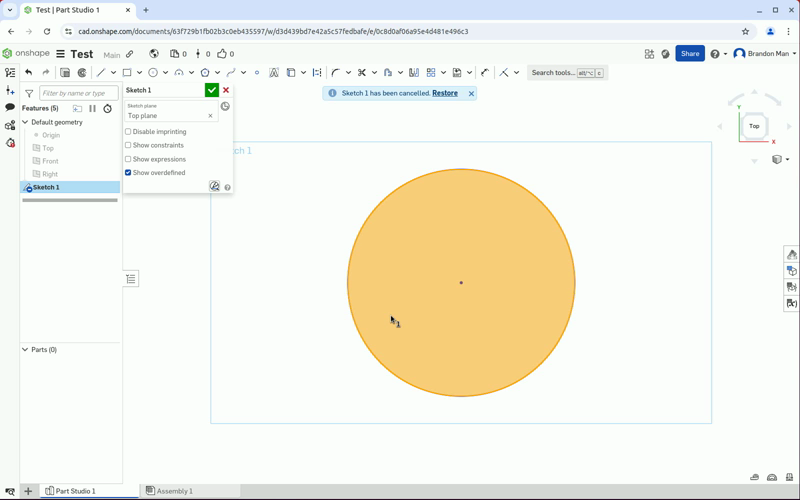
mouse_move(73, 352)
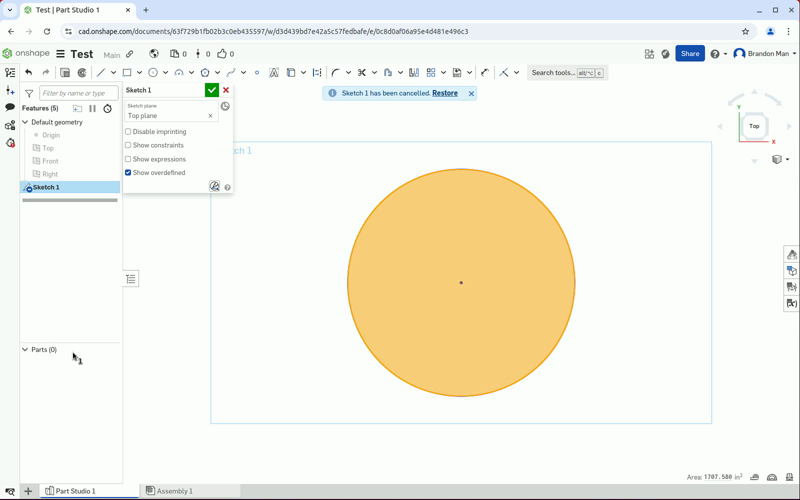
key(shift+y)
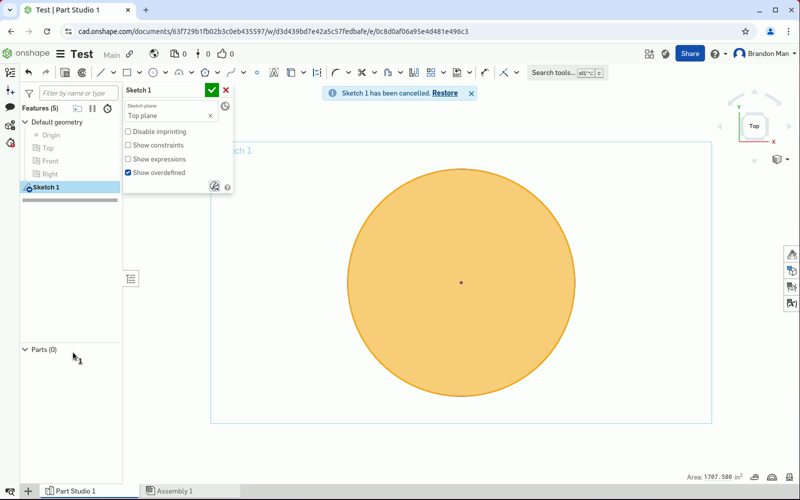
key(shift+e)
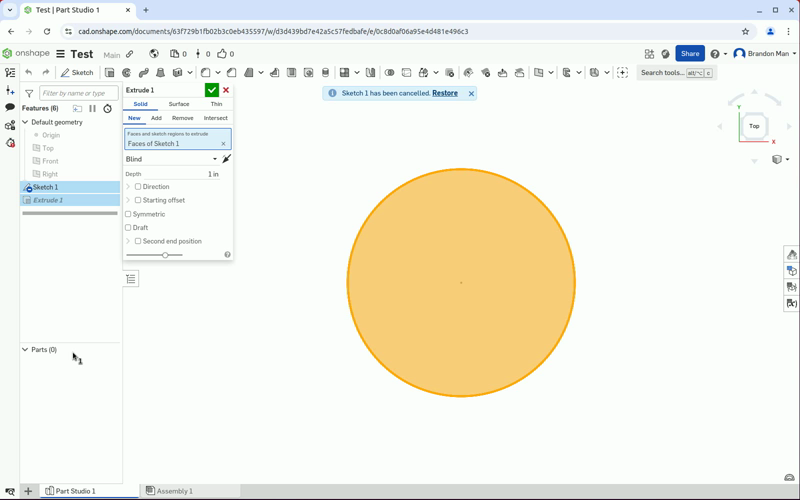
mouse_move(143, 106)
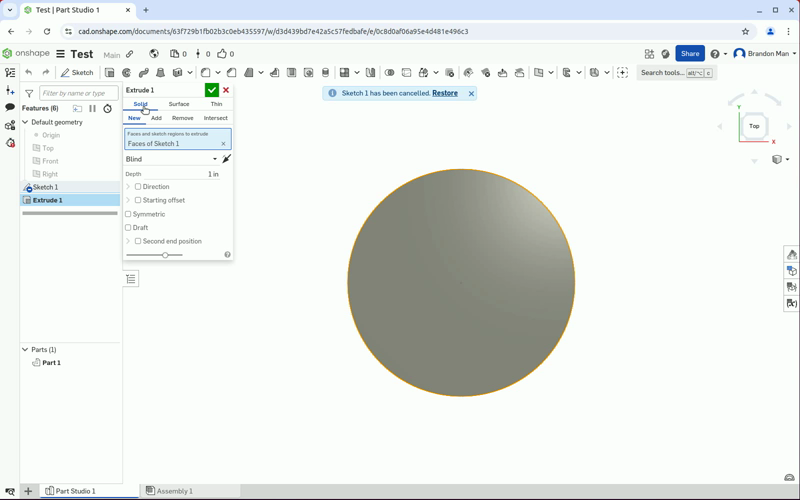
click(143, 106)
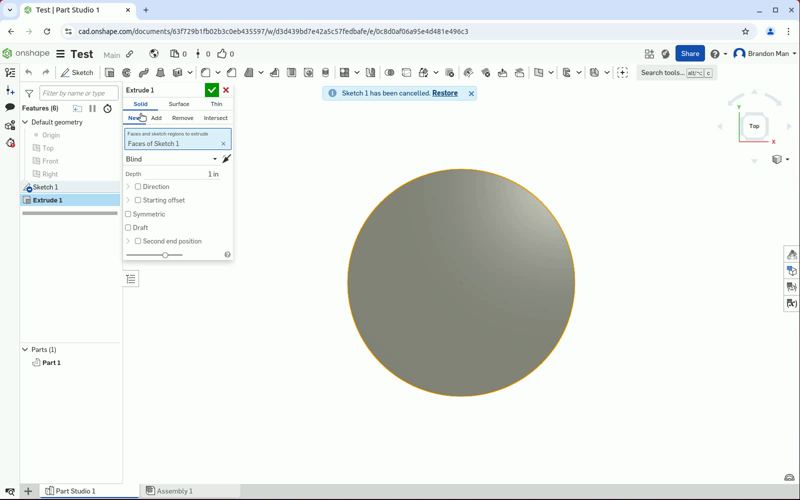
mouse_move(137, 120)
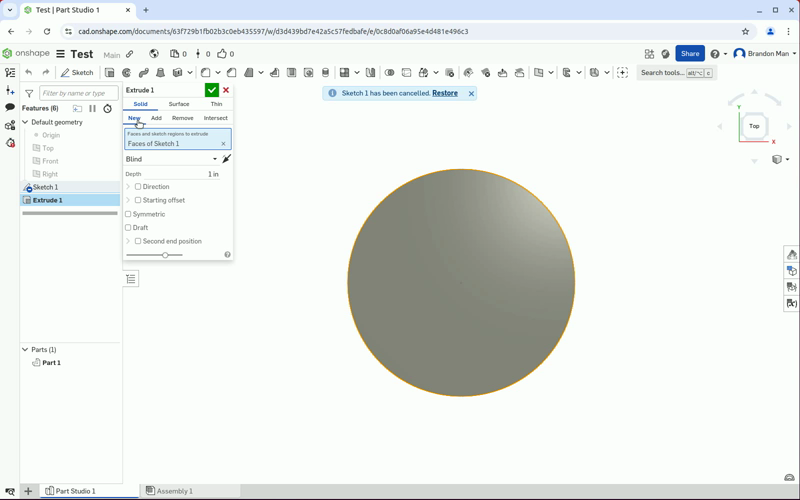
click(137, 120)
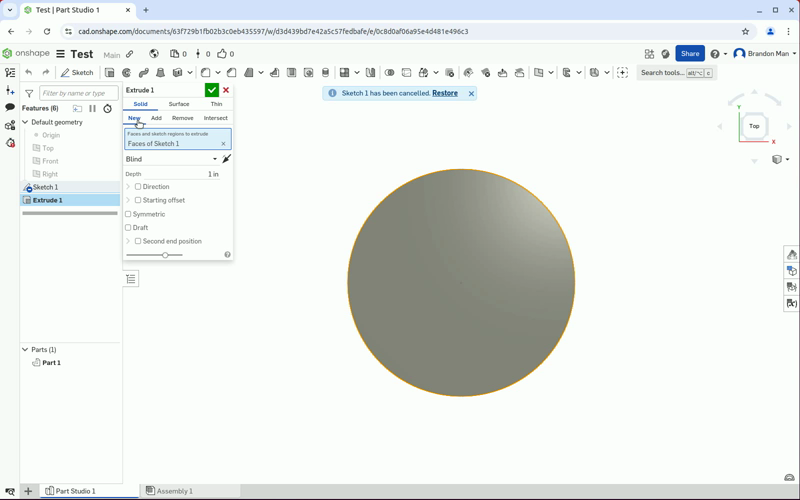
key(tab, 4)
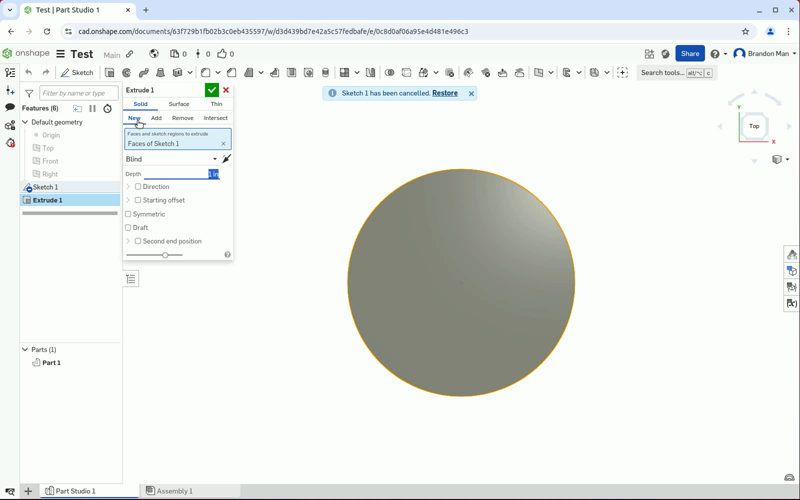
text(3.611)
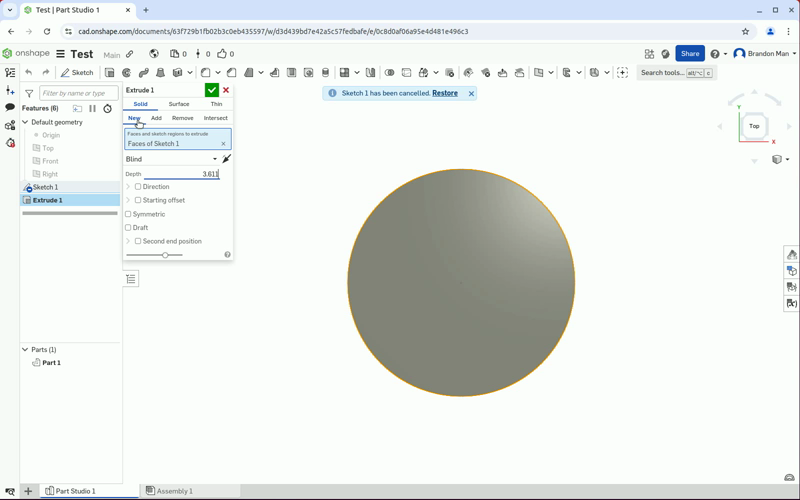
key(enter)
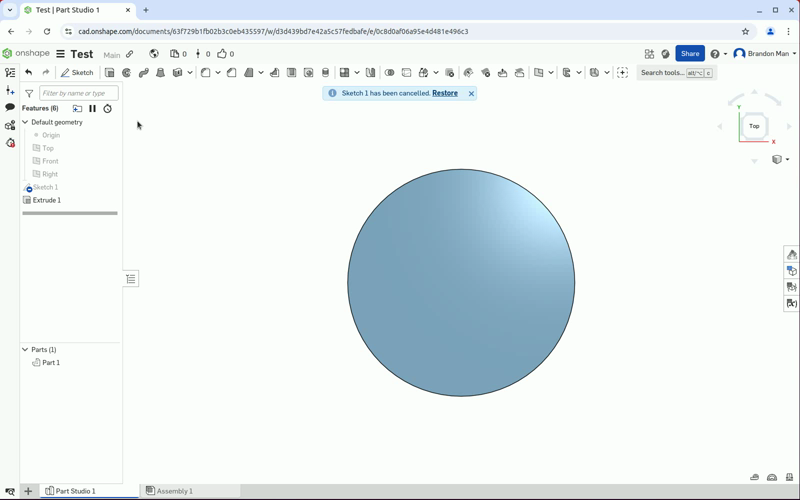
key(shift+h)
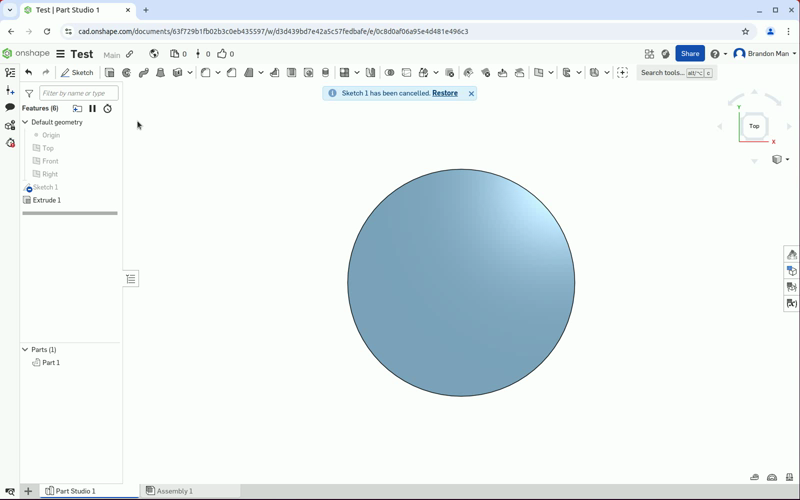
key(shift+h)
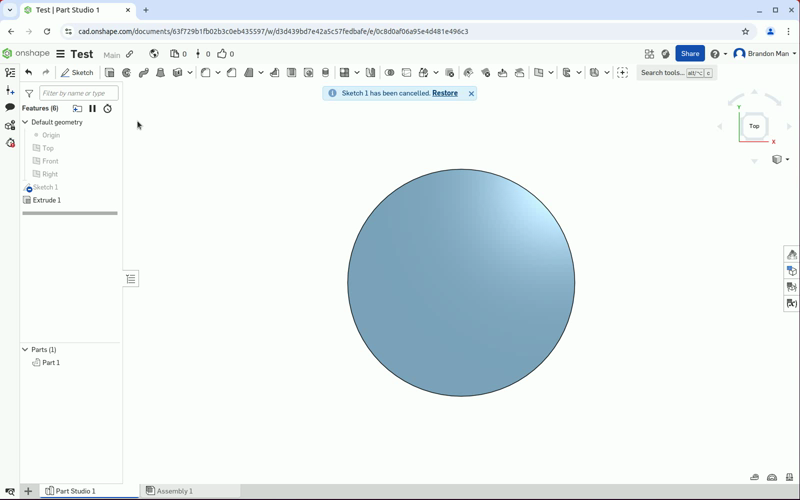
mouse_move(73, 189)
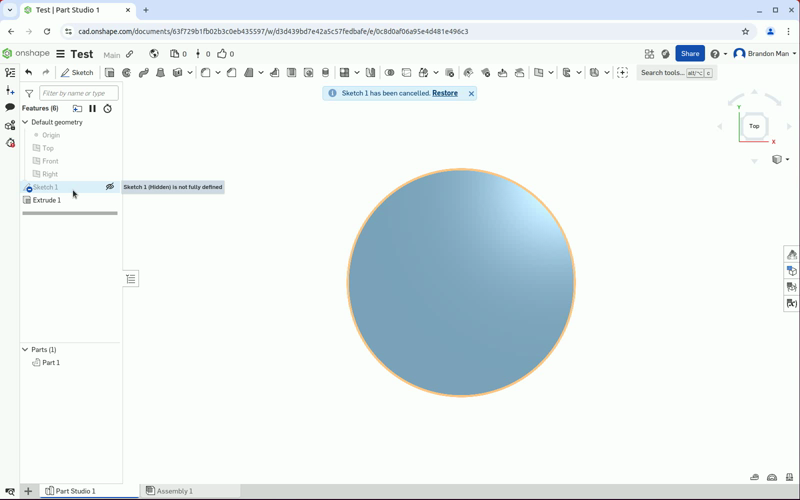
click(73, 189)
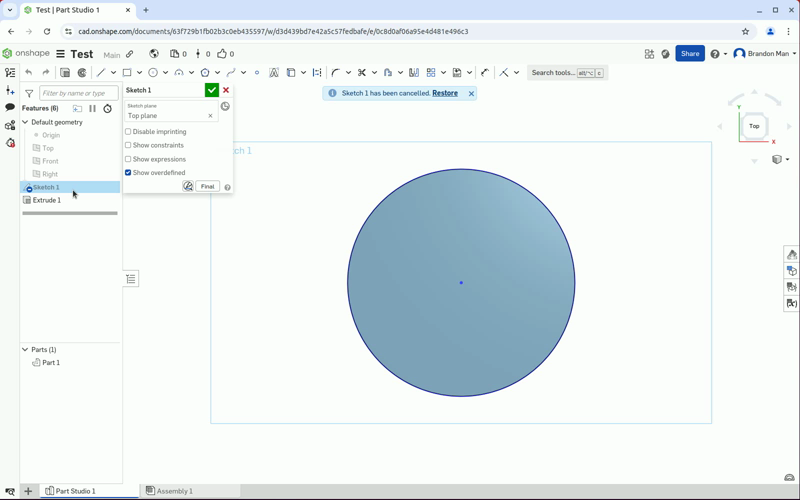
mouse_move(229, 92)
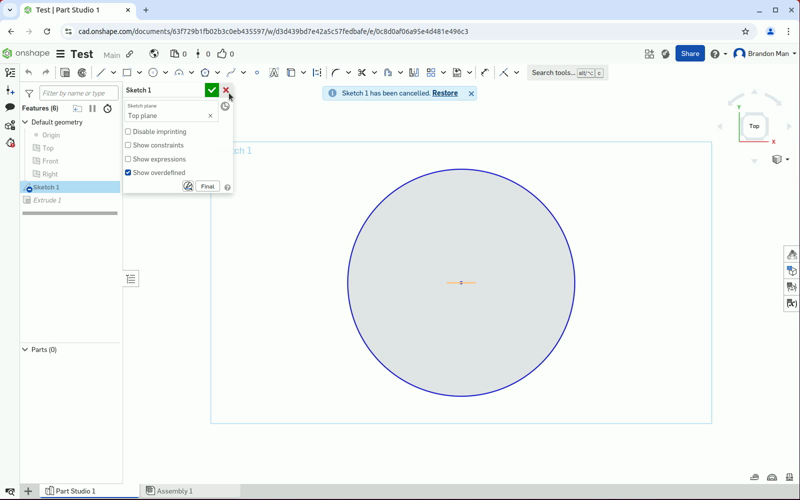
click(229, 92)
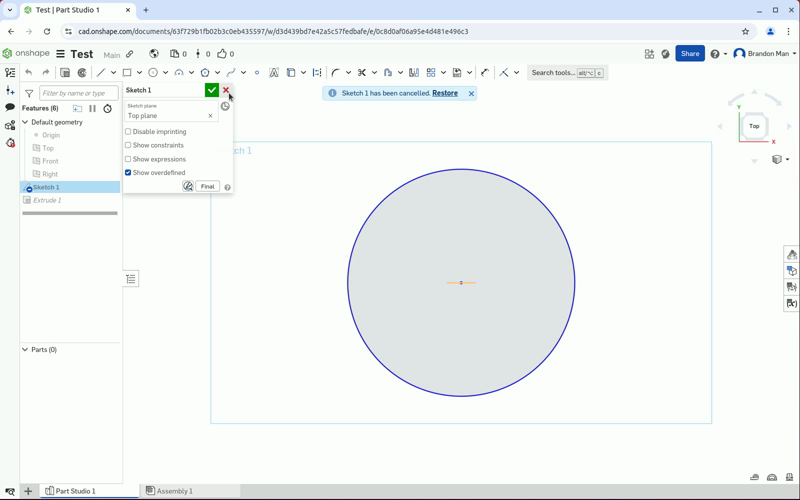
key(shift+s)
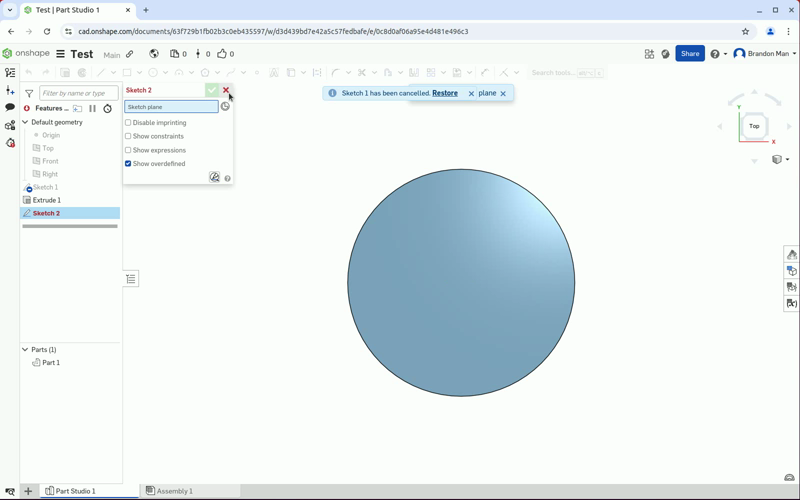
mouse_move(73, 150)
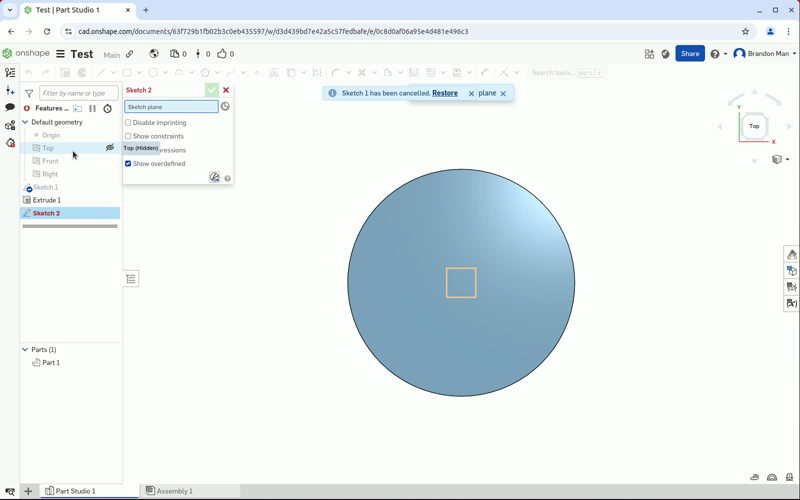
click(73, 150)
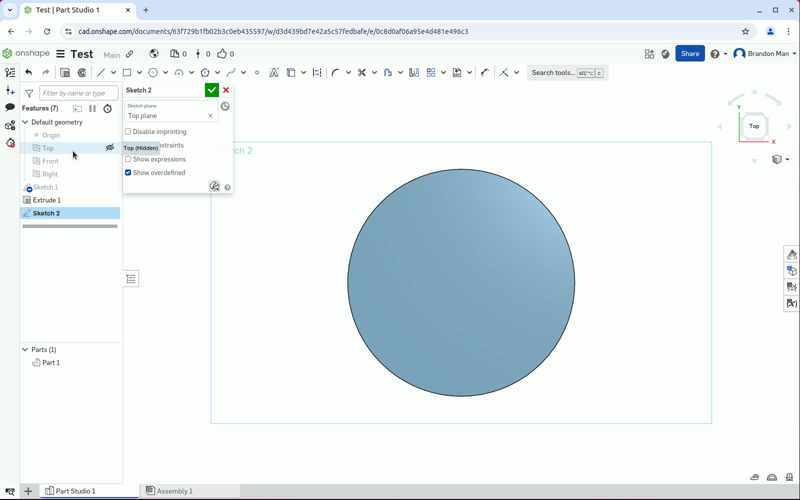
mouse_move(73, 352)
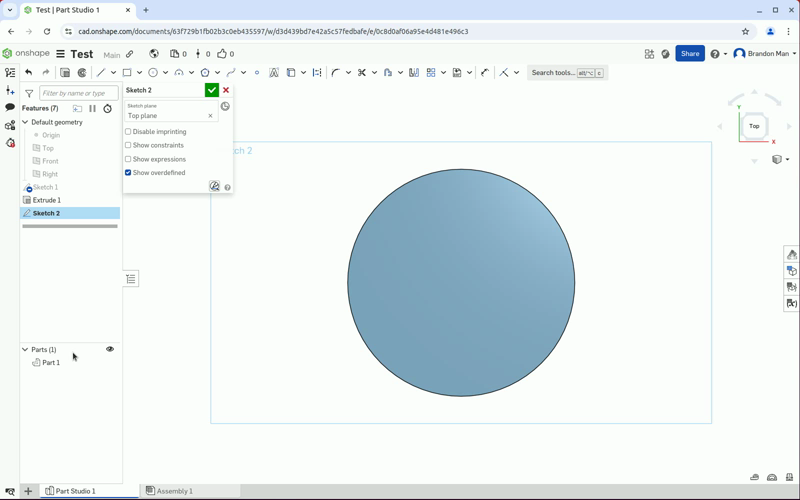
key(y)
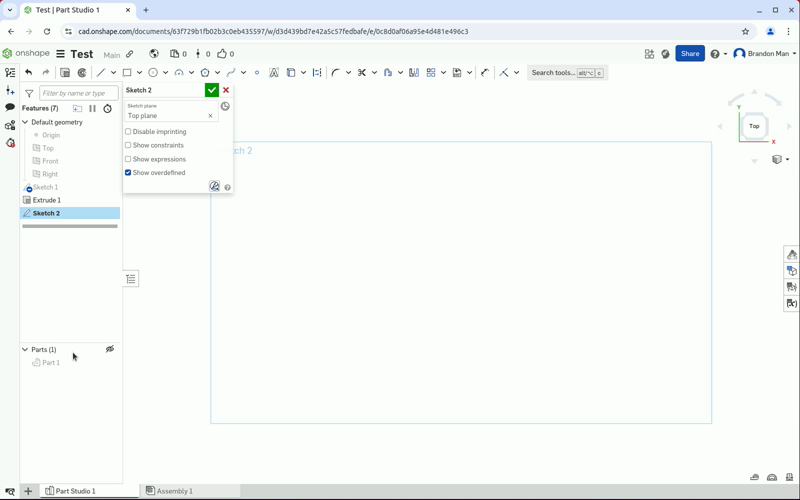
key(c)
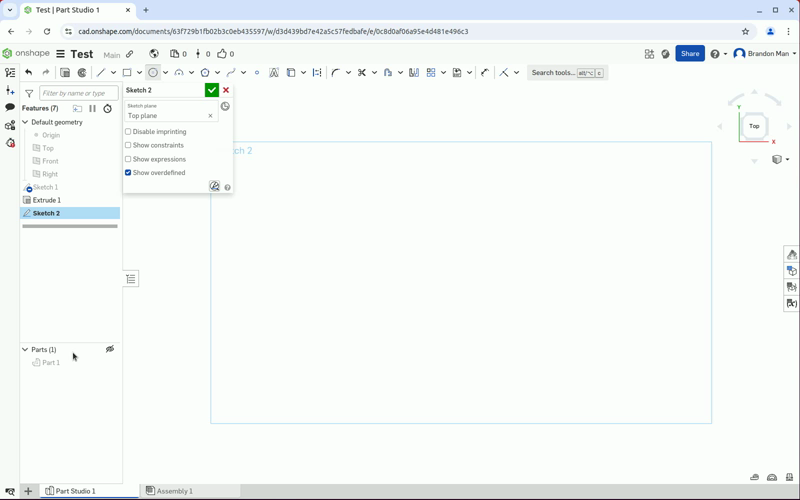
key_down(shift)
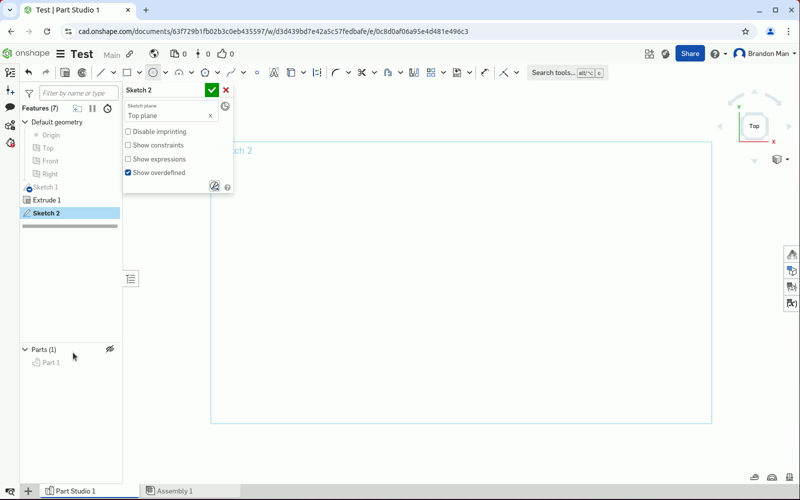
mouse_move(461, 282)
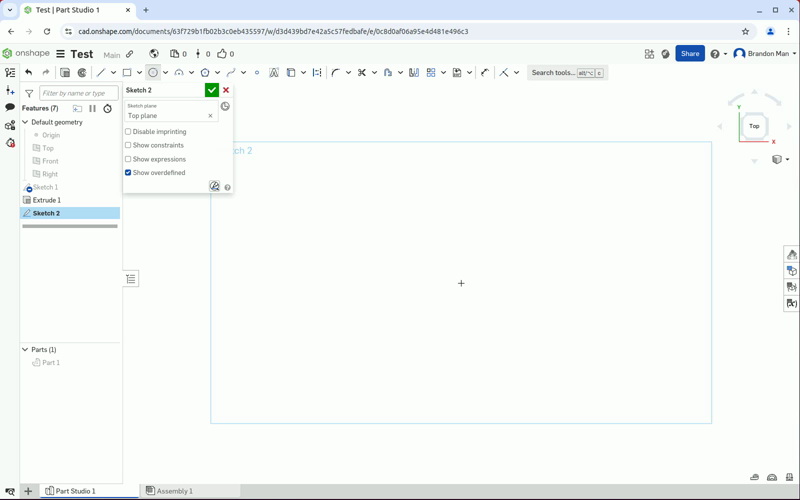
click(461, 282)
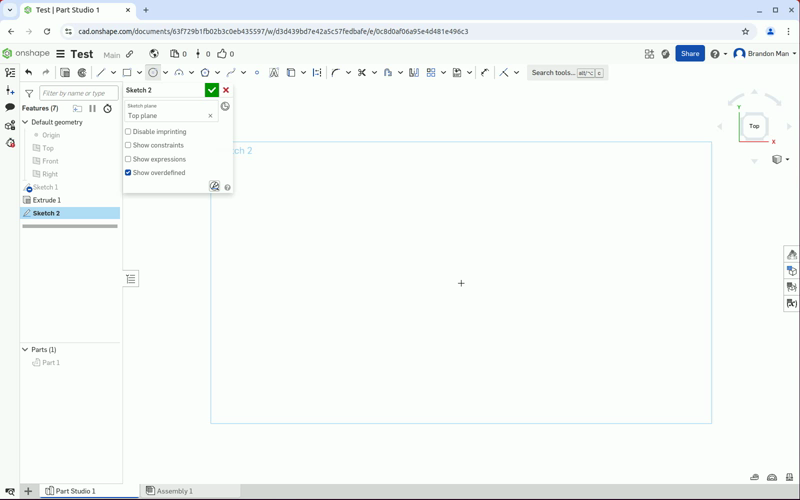
key_up(shift)
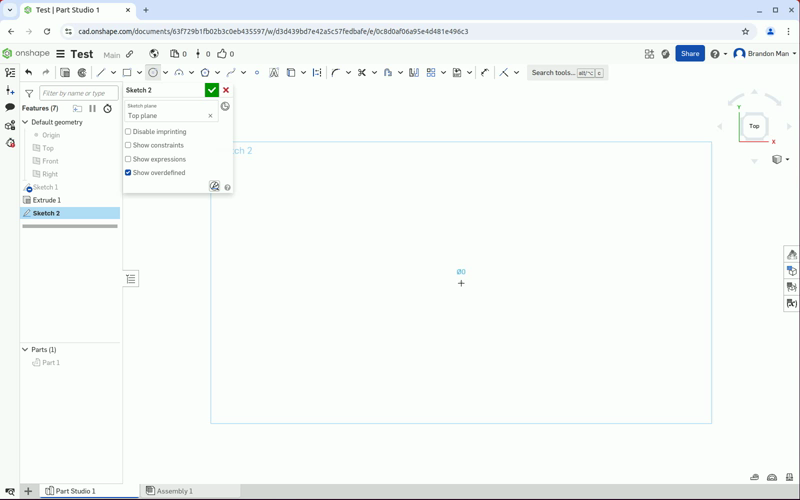
mouse_move(489, 282)
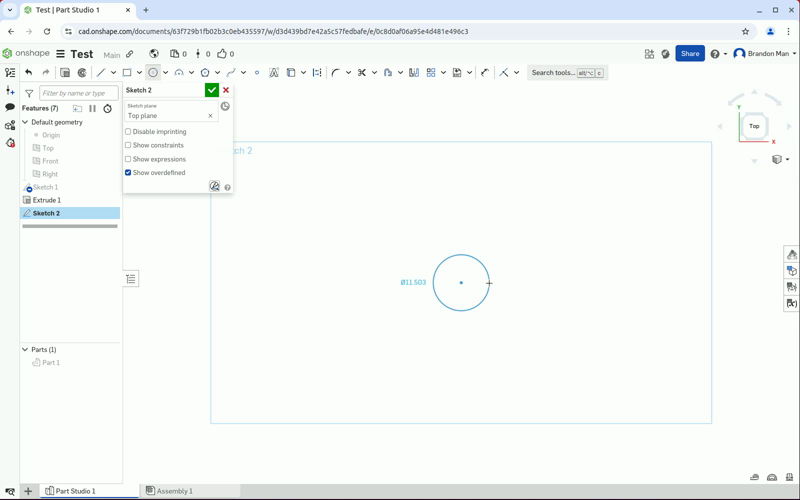
click(489, 282)
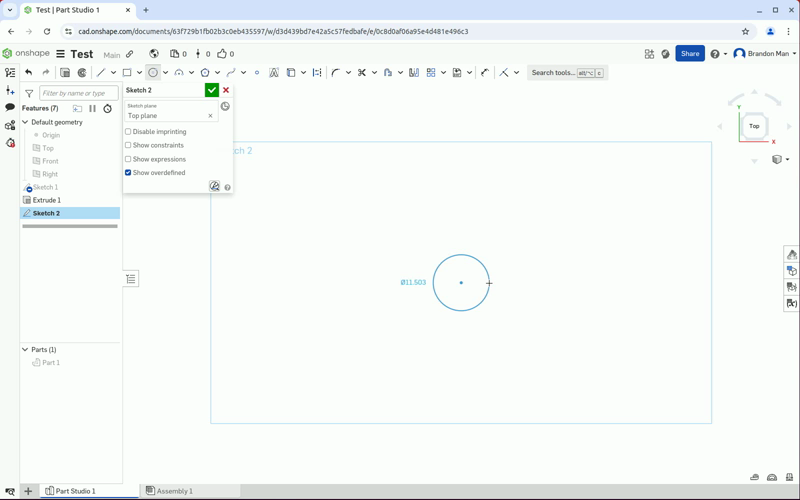
key(esc)
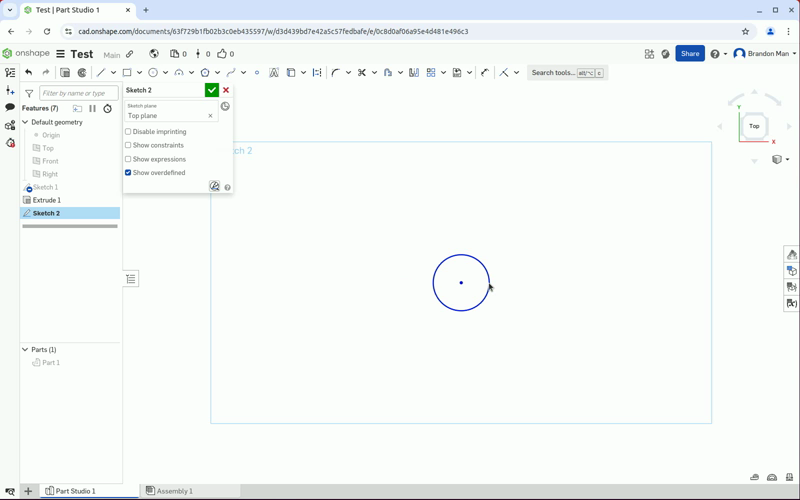
key(c)
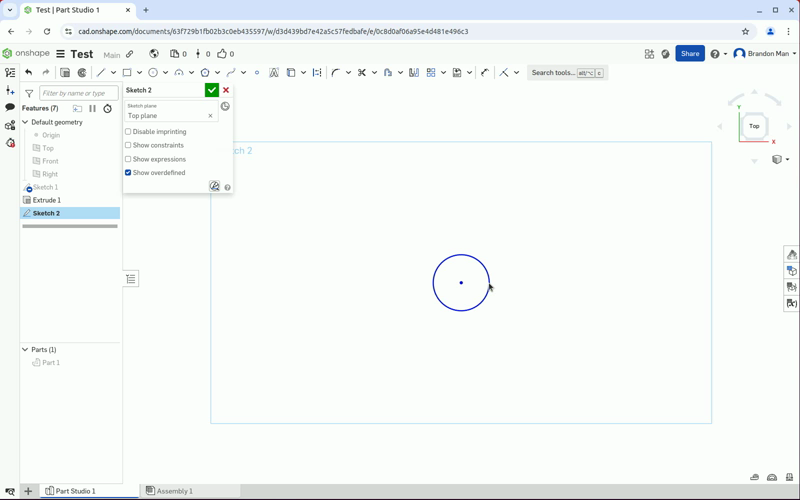
key_down(shift)
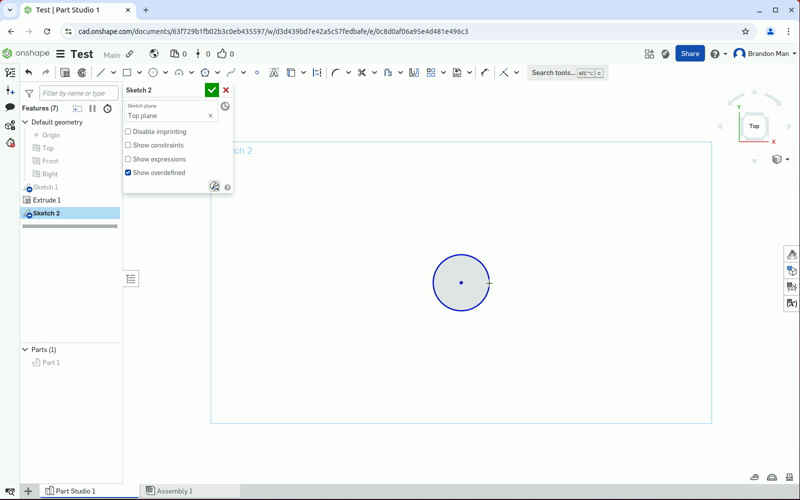
mouse_move(461, 282)
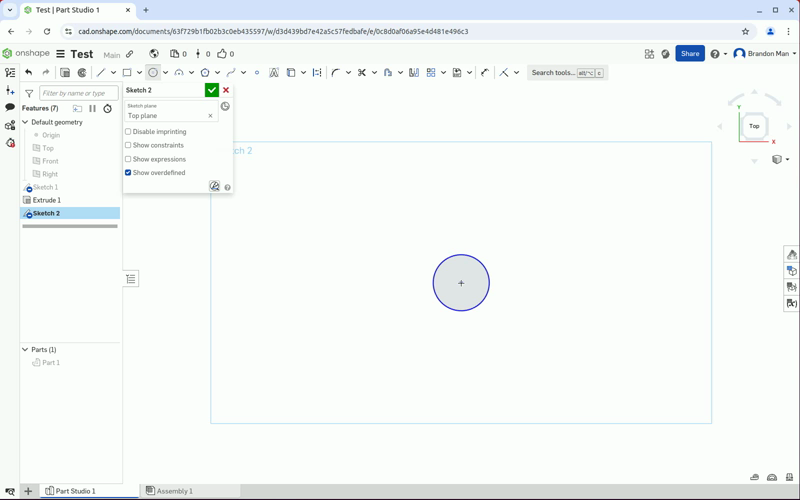
click(461, 282)
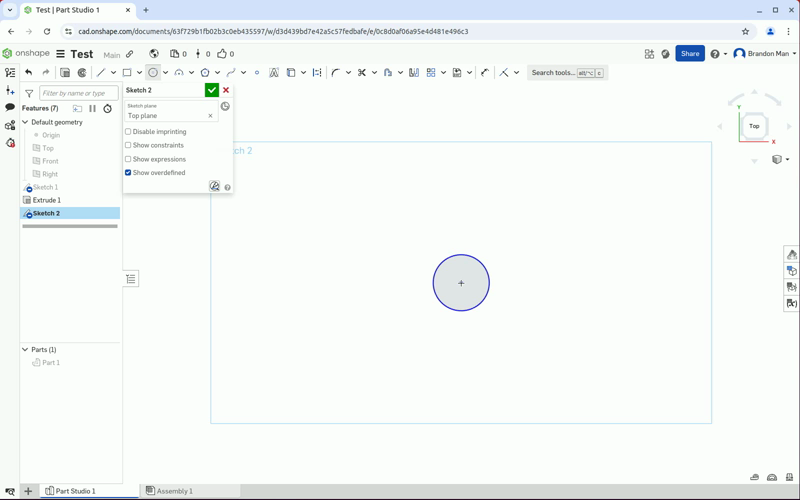
key_up(shift)
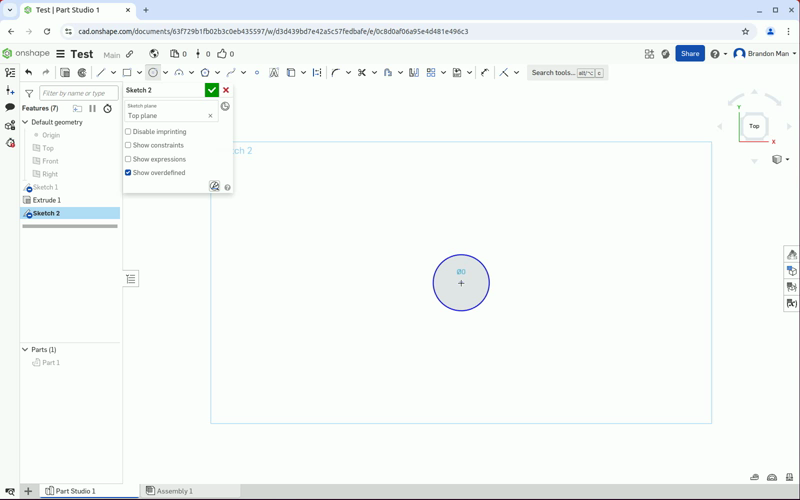
mouse_move(479, 282)
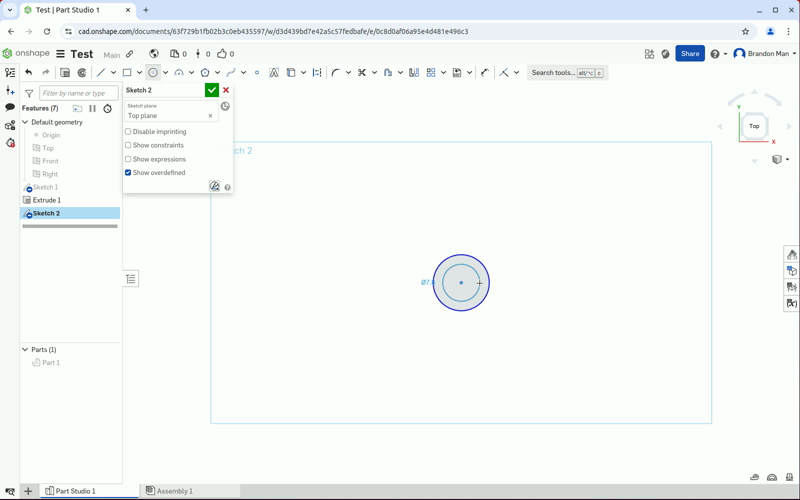
click(479, 282)
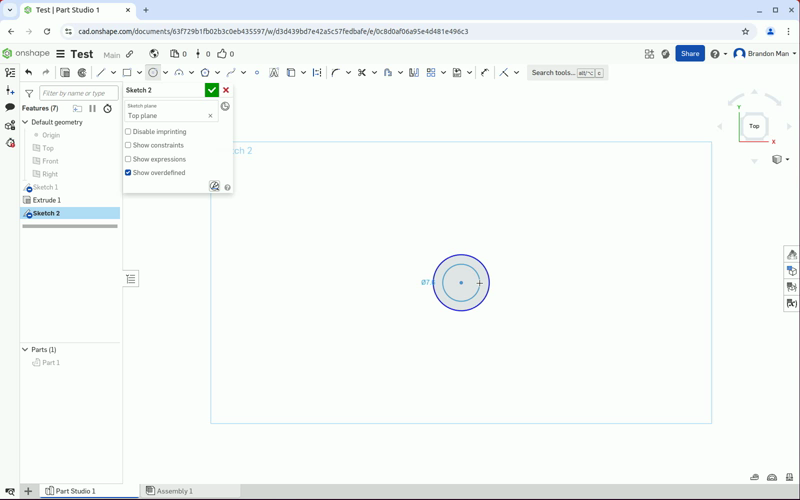
key(esc)
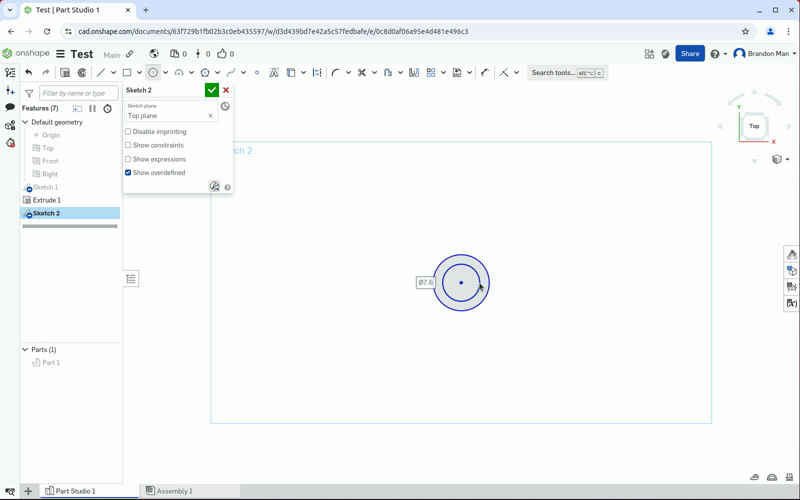
mouse_move(475, 261)
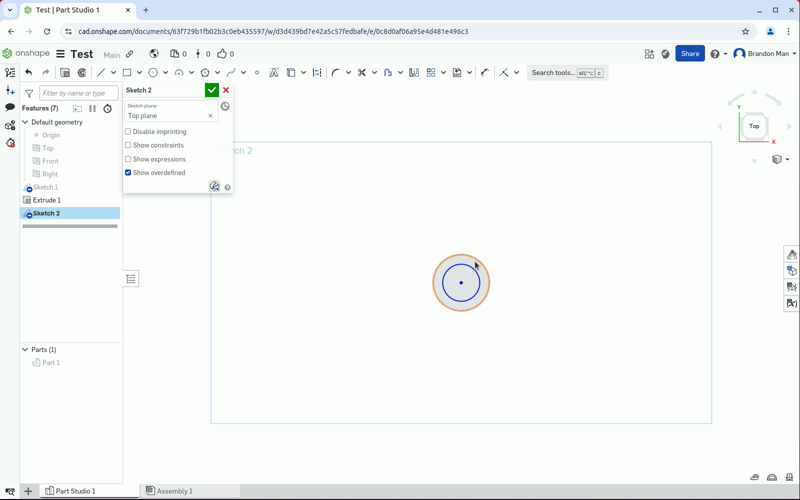
scroll(6)
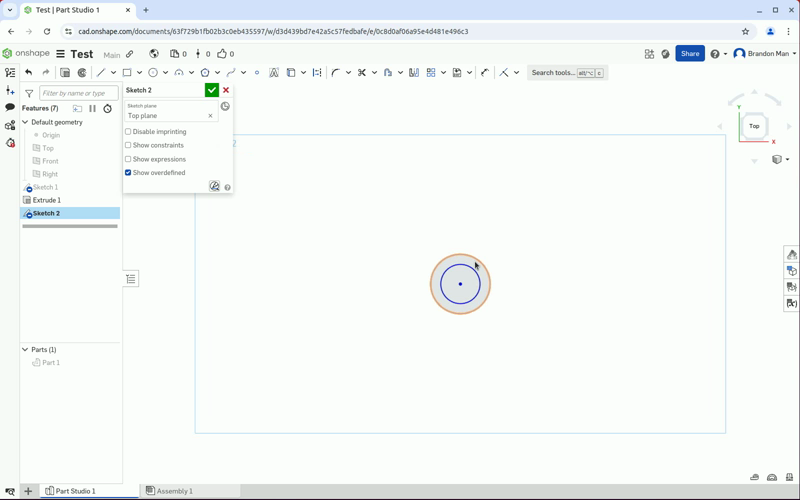
scroll(6)
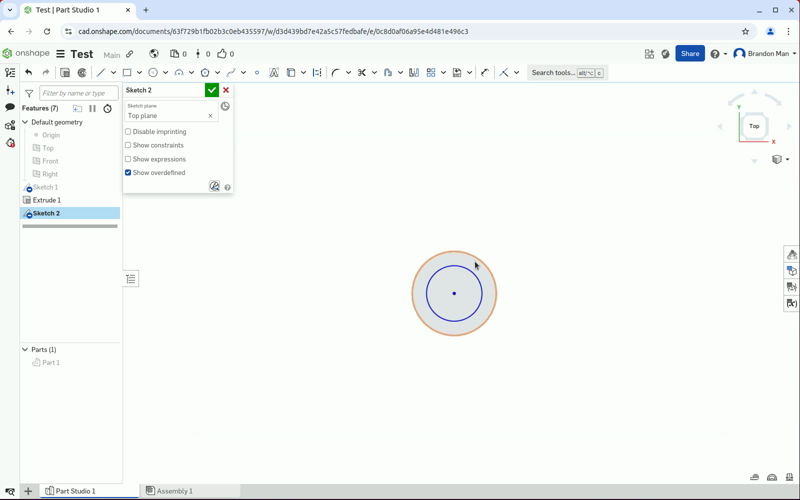
scroll(6)
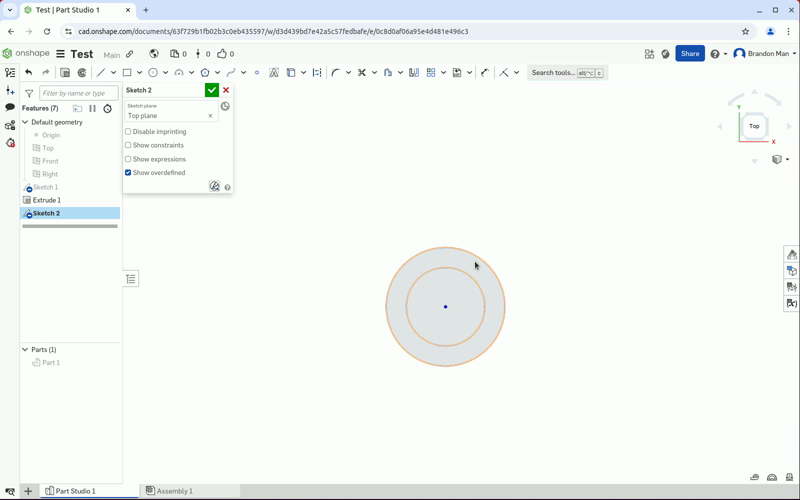
scroll(6)
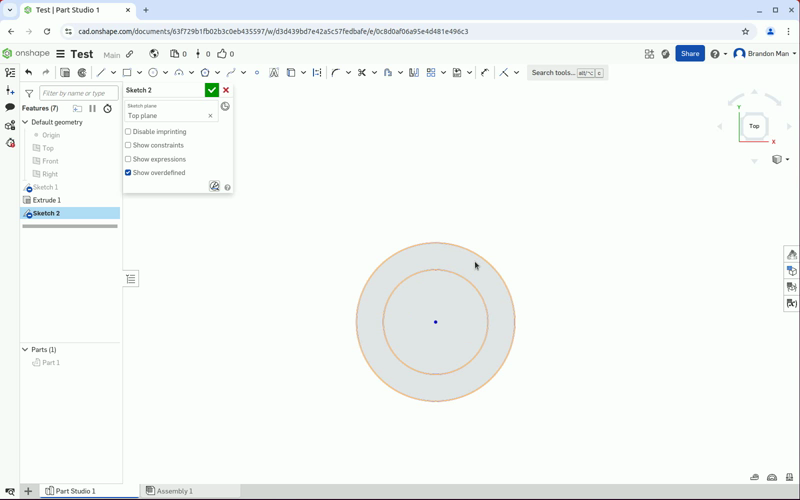
scroll(6)
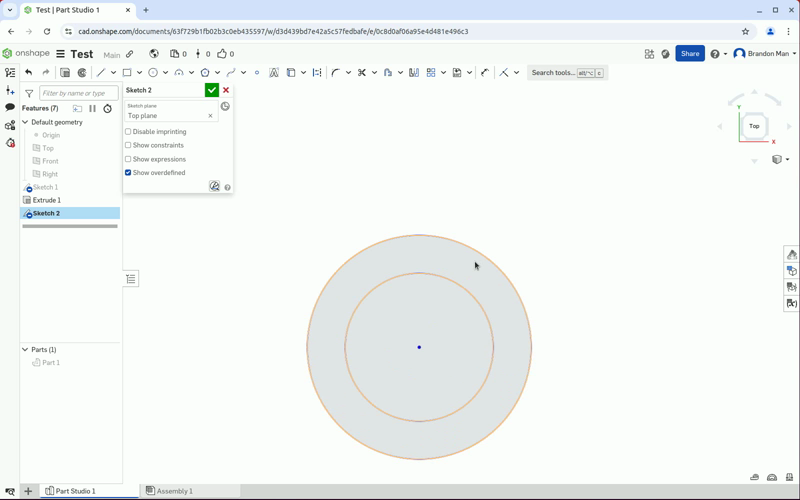
scroll(6)
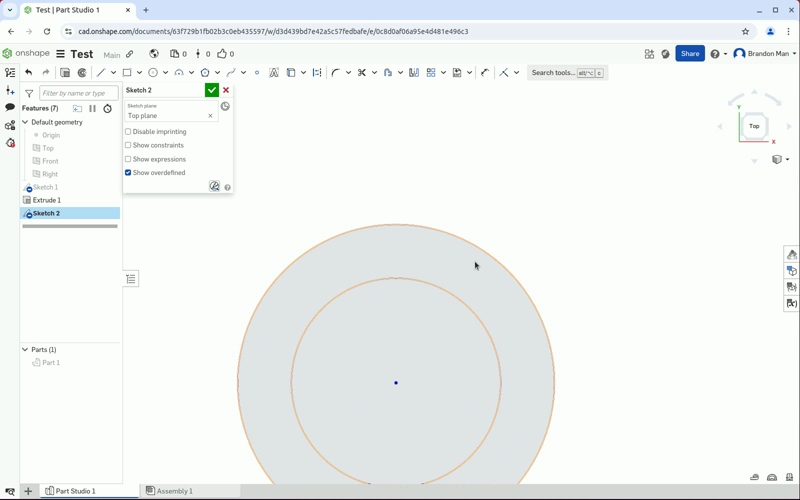
scroll(6)
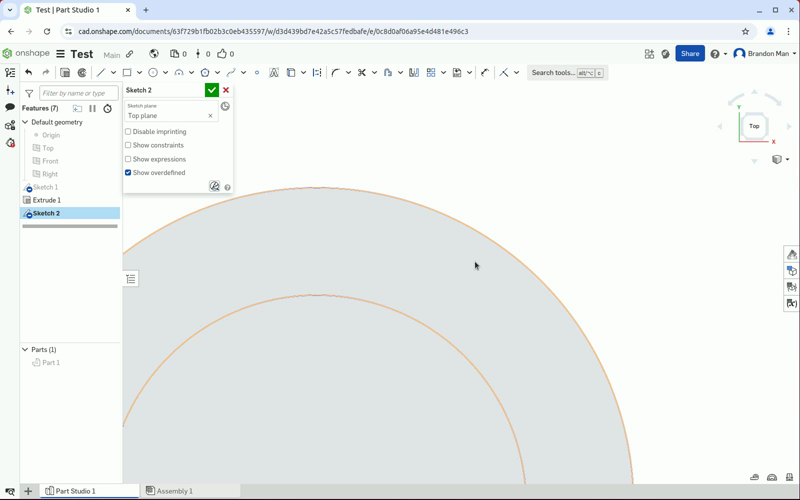
click(475, 261)
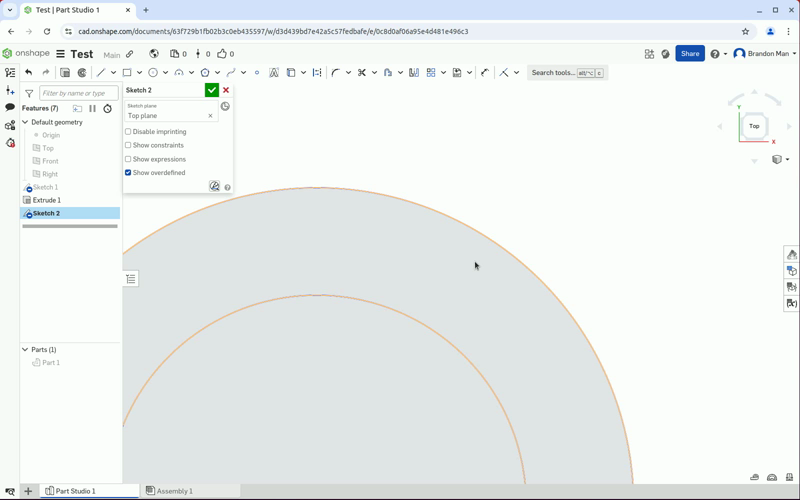
scroll(-6)
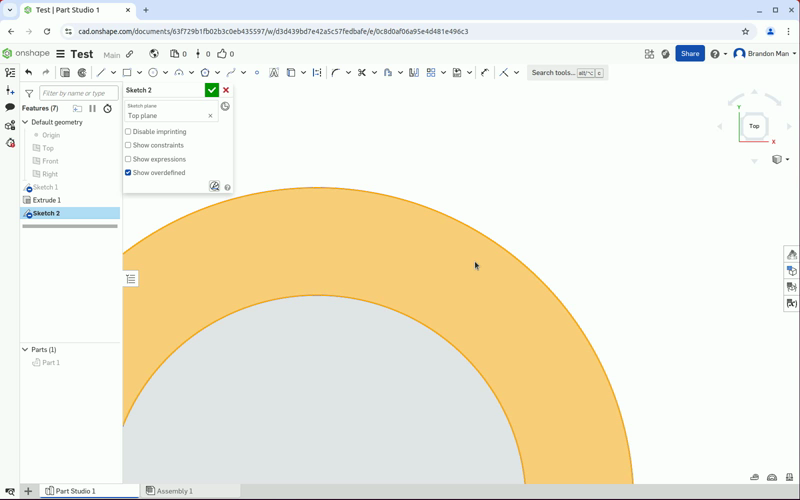
scroll(-6)
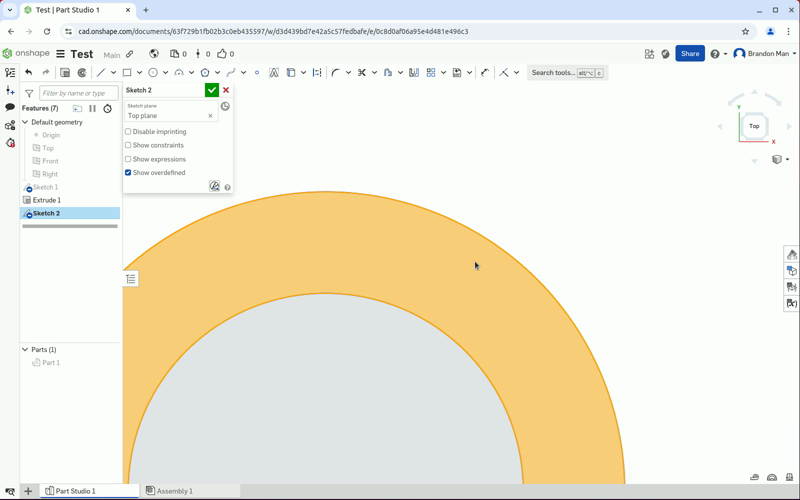
scroll(-6)
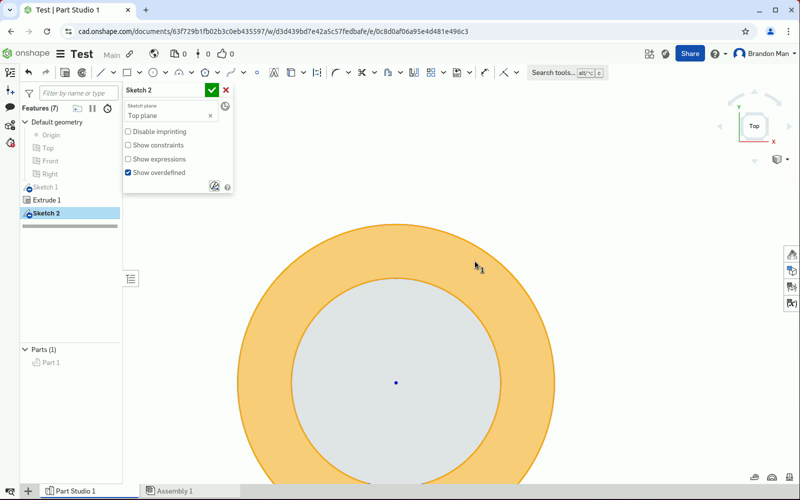
scroll(-6)
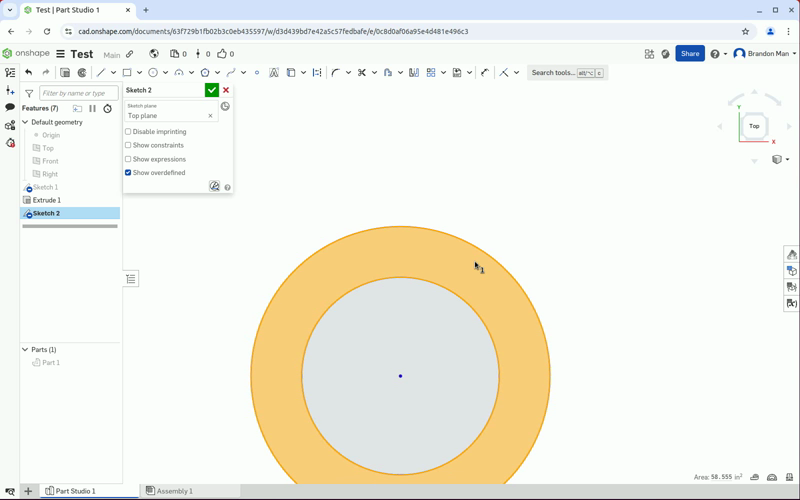
scroll(-6)
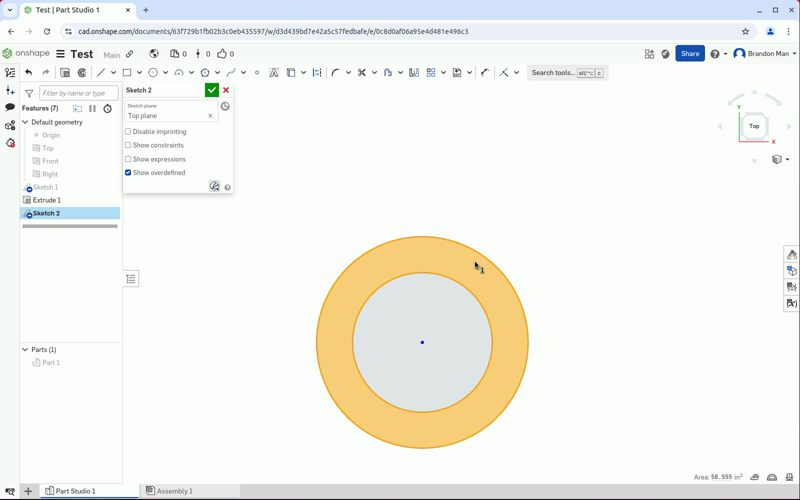
scroll(-6)
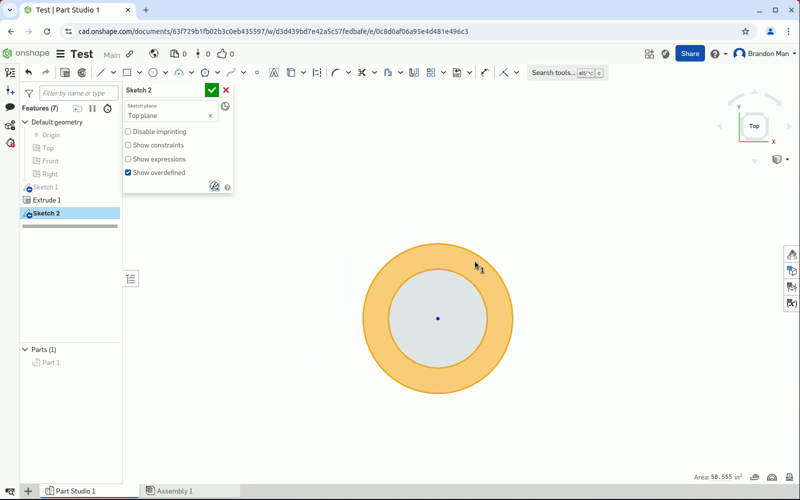
scroll(-6)
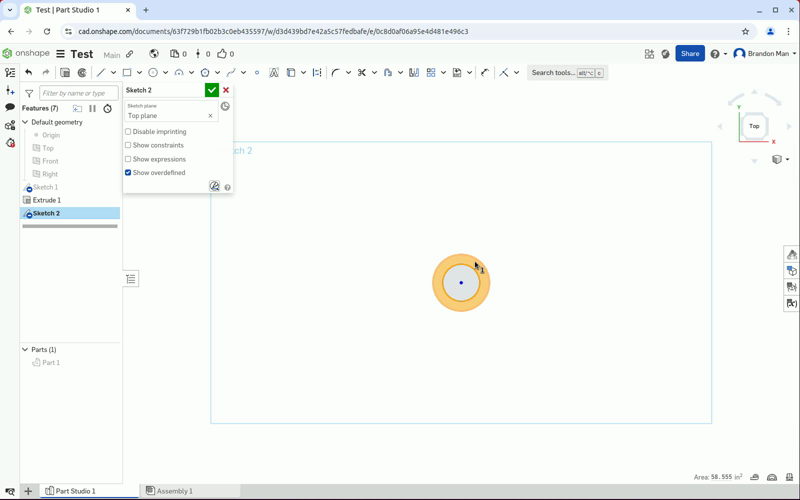
mouse_move(73, 352)
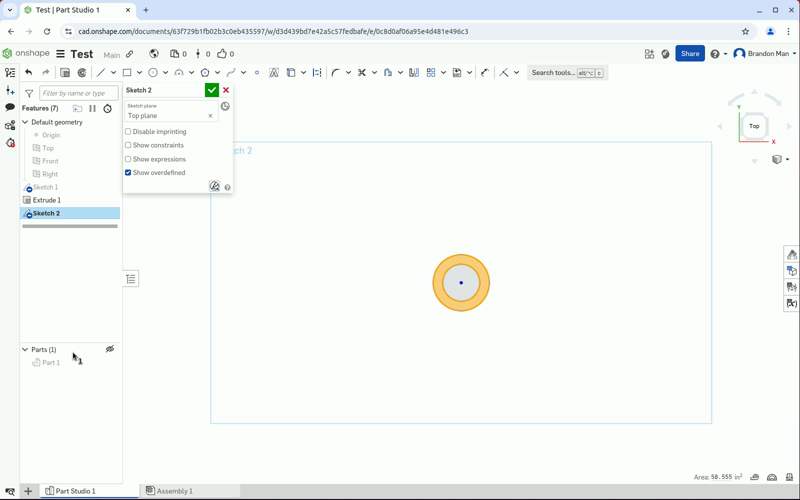
key(shift+y)
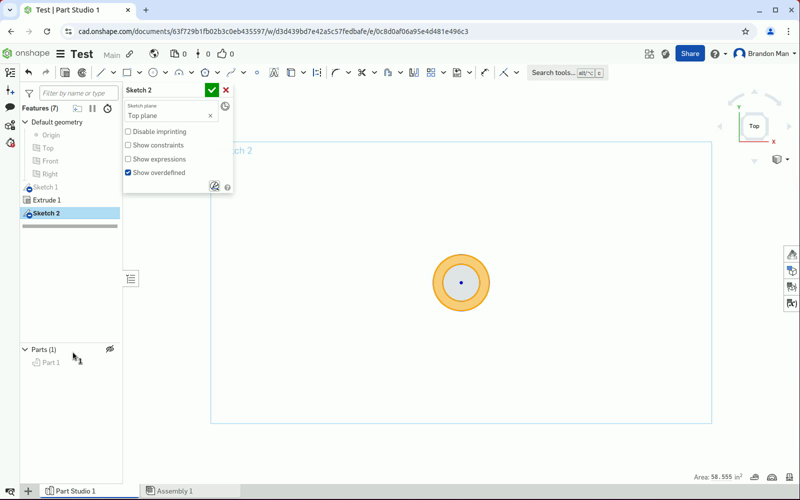
key(shift+e)
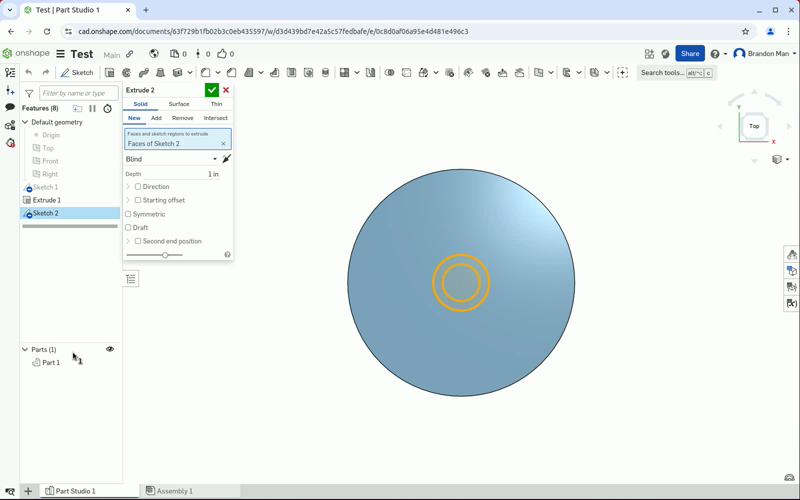
mouse_move(143, 106)
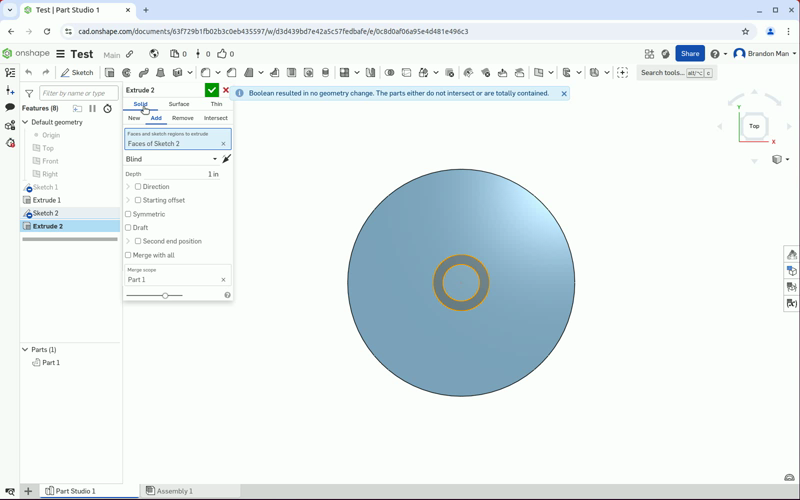
click(143, 106)
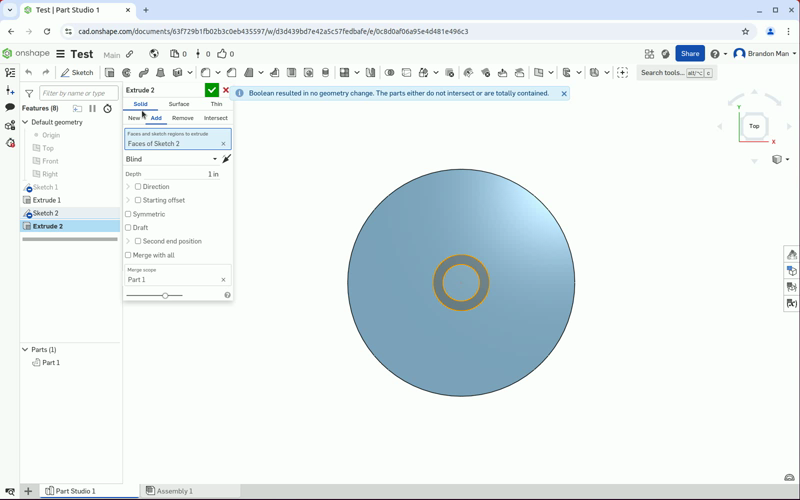
mouse_move(137, 120)
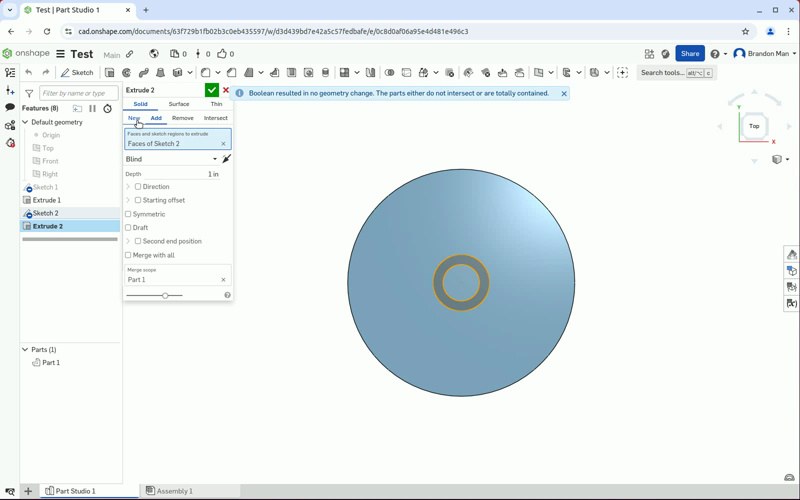
click(137, 120)
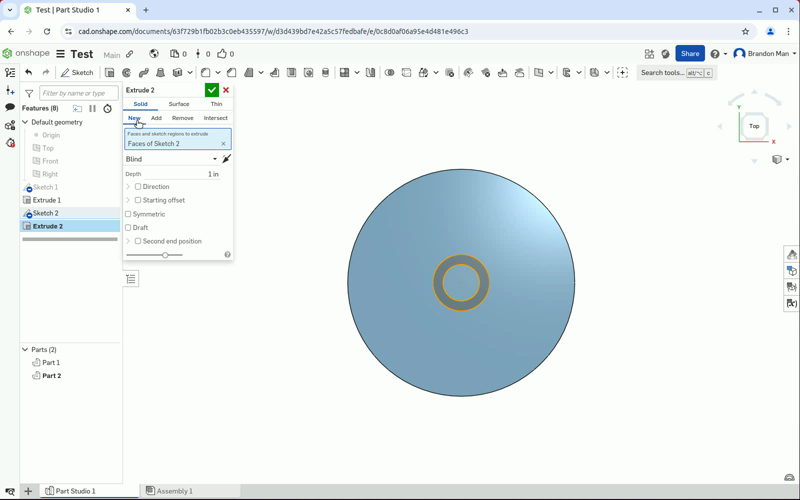
key(tab, 4)
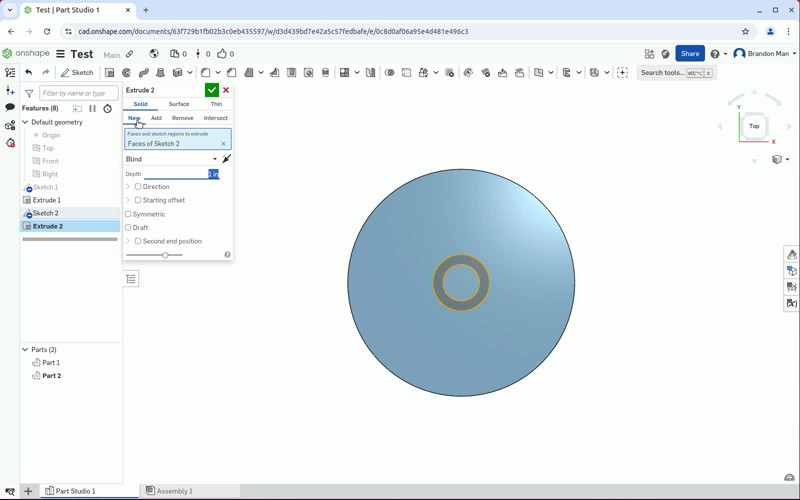
text(11.554)
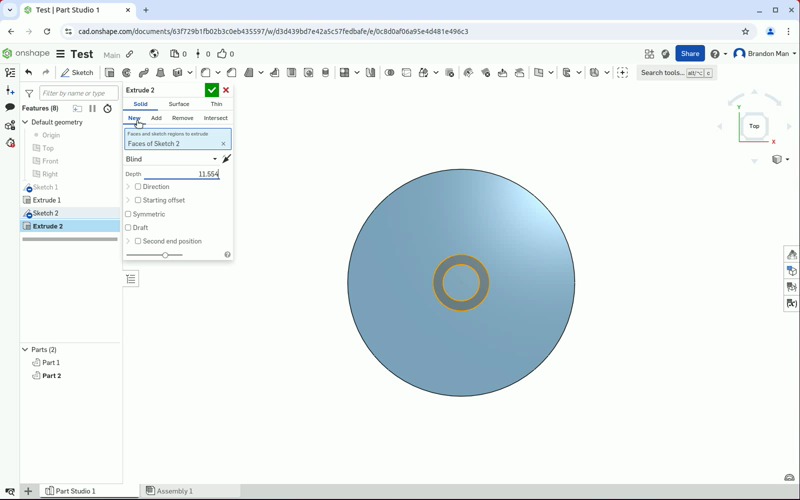
key(enter)
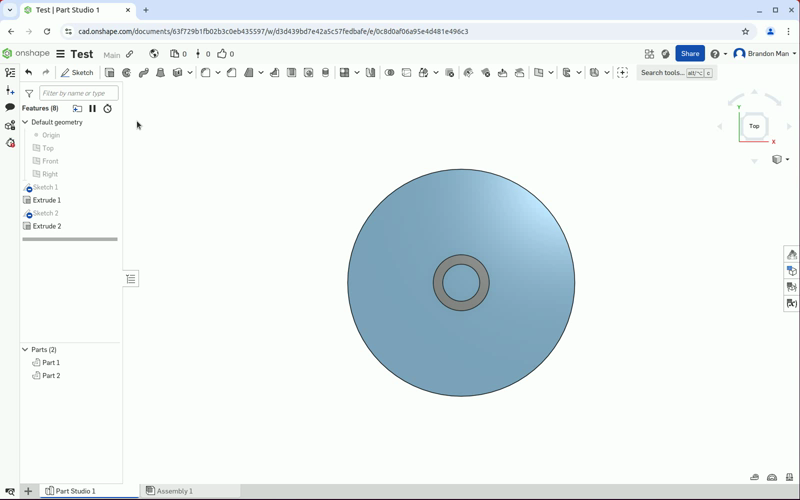
key(shift+h)
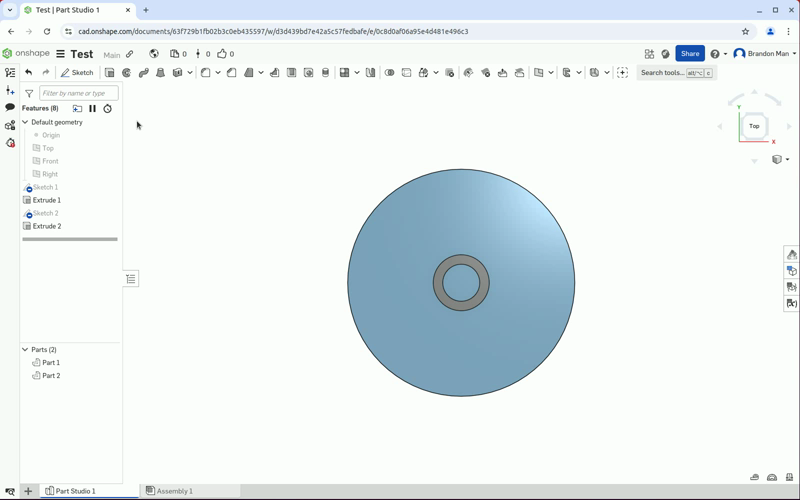
key(shift+h)
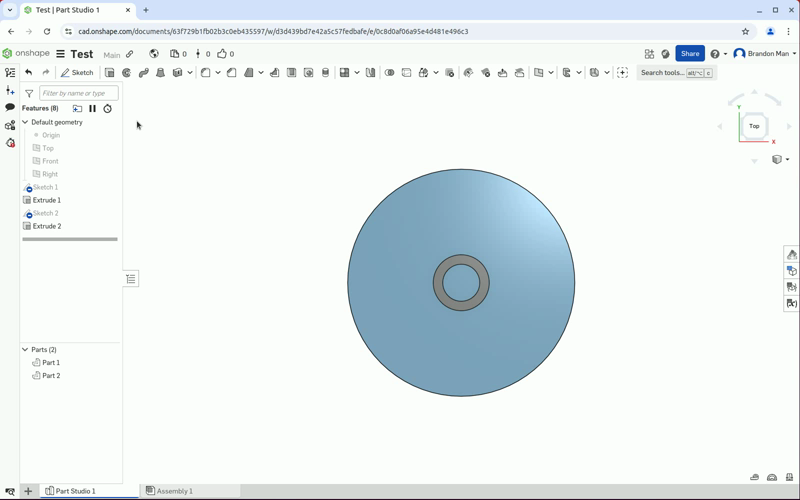
key(shift+7)
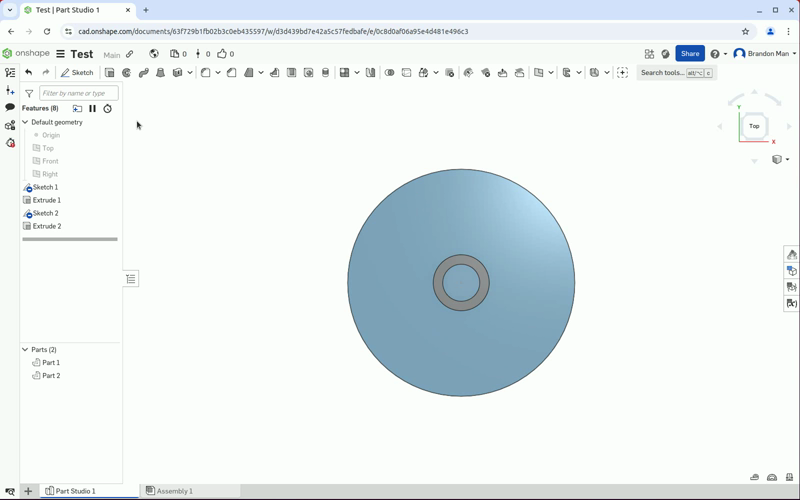
key(up, 3)
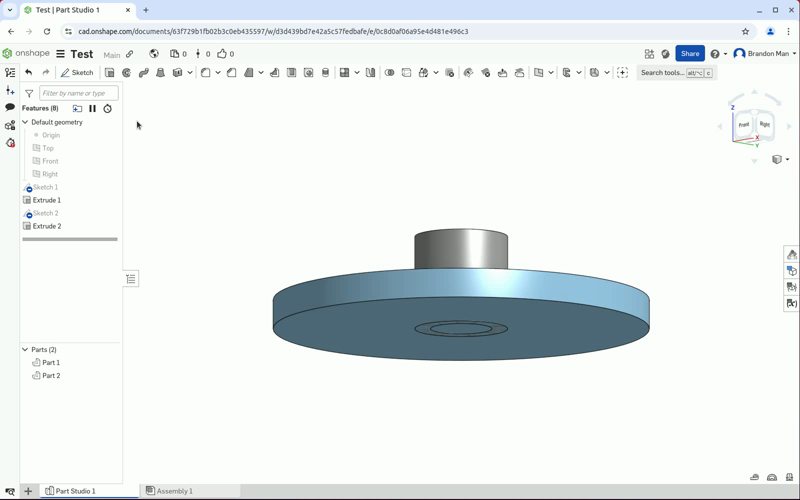
key(left, 3)
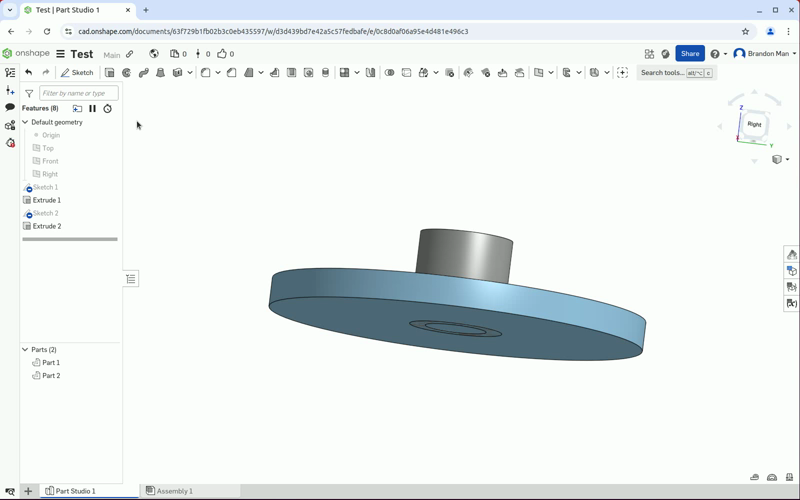
key(right, 3)
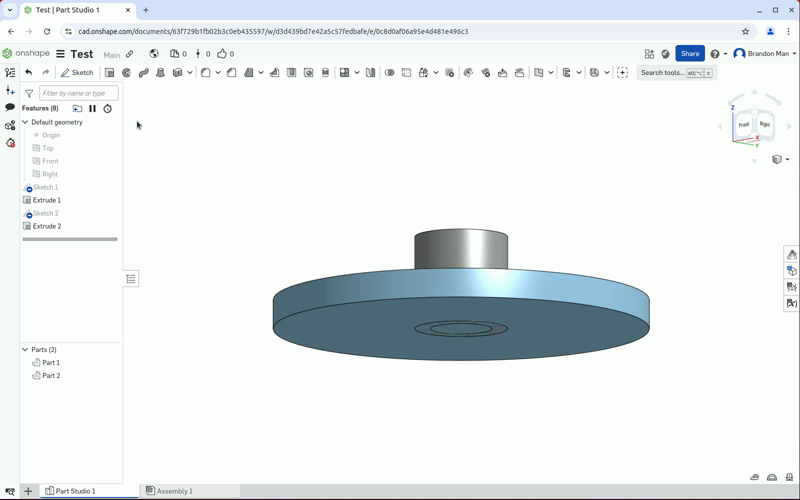
key(down, 3)
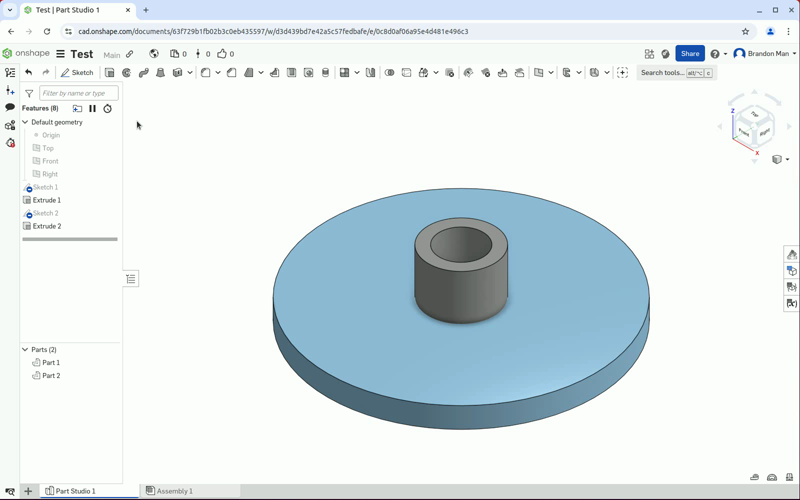
mouse_move(73, 189)
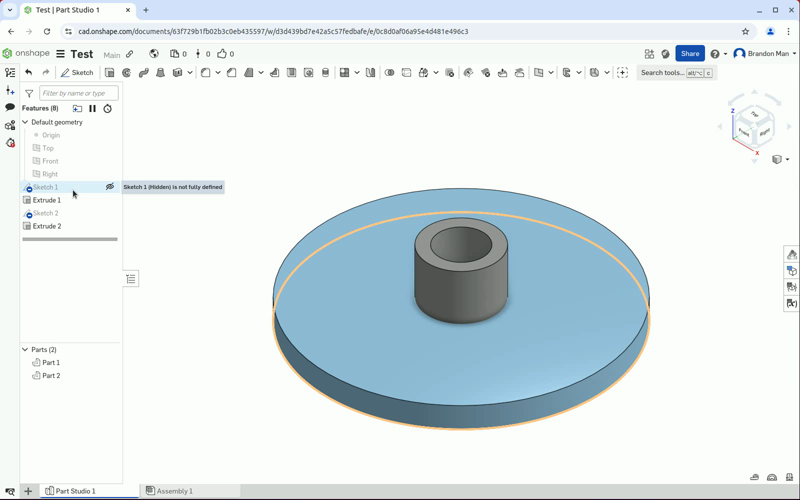
click(73, 189)